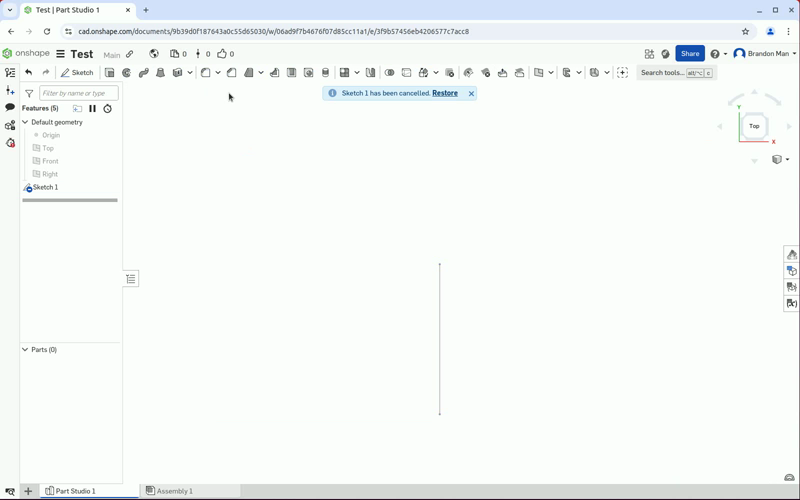
key(shift+h)
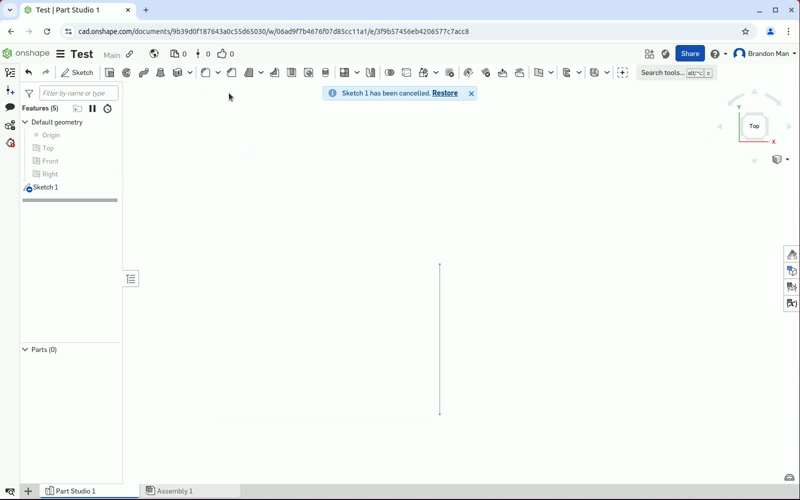
key(shift+s)
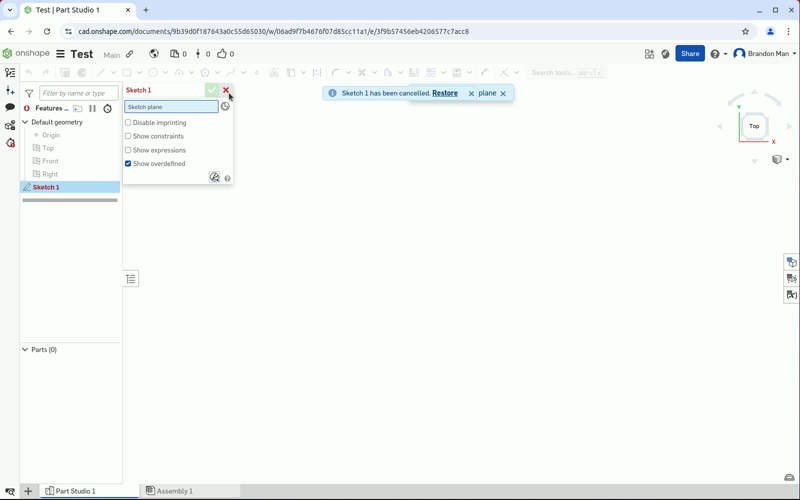
mouse_move(73, 150)
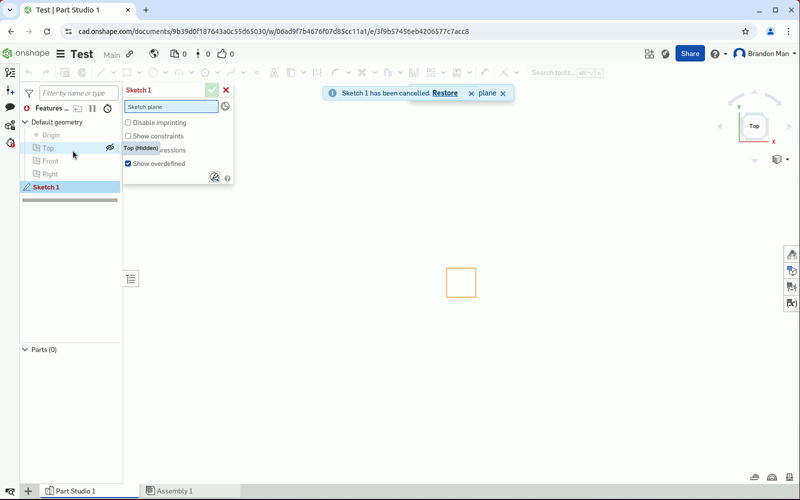
click(73, 150)
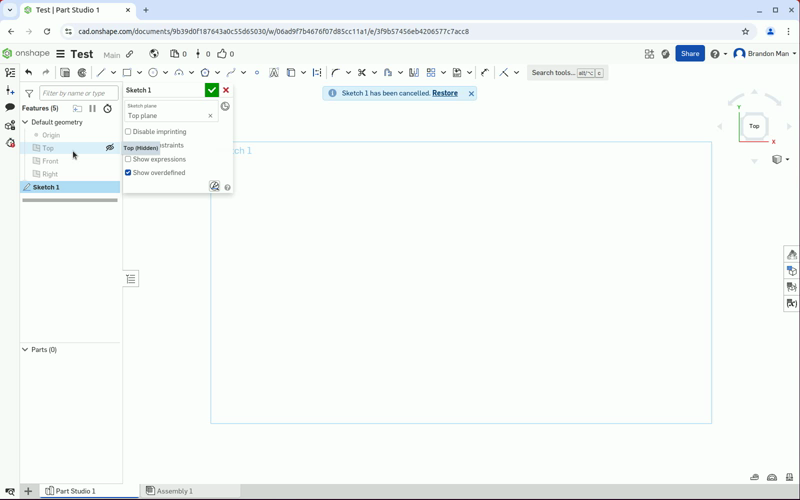
mouse_move(73, 352)
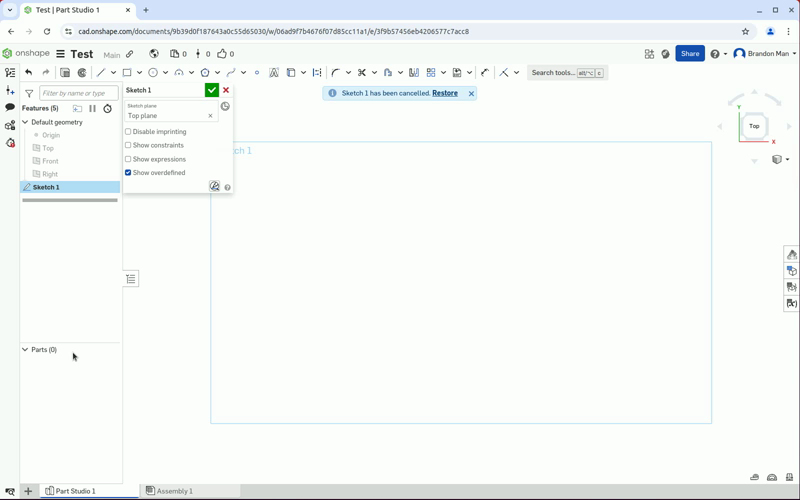
key(y)
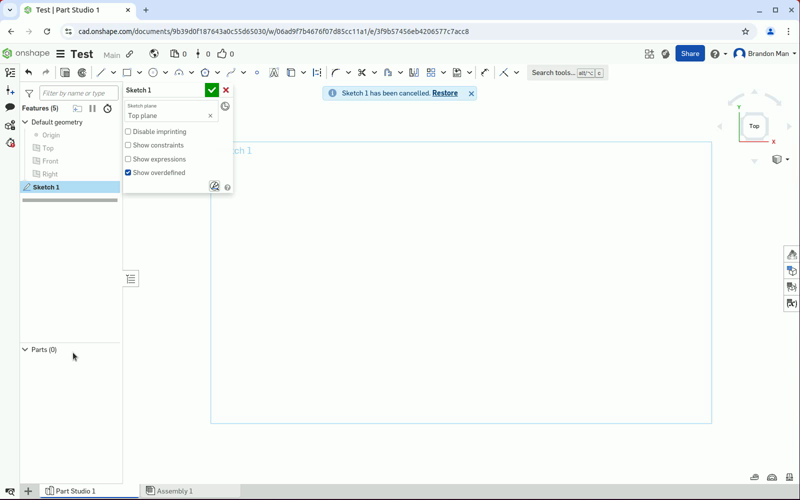
key(l)
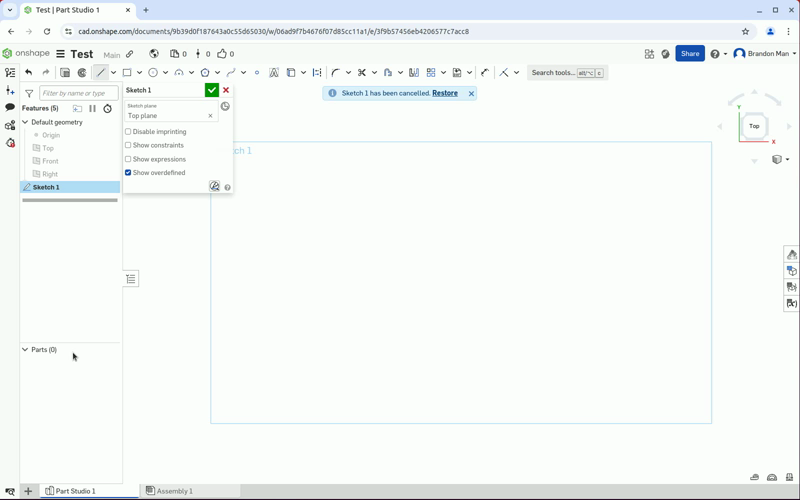
key_down(shift)
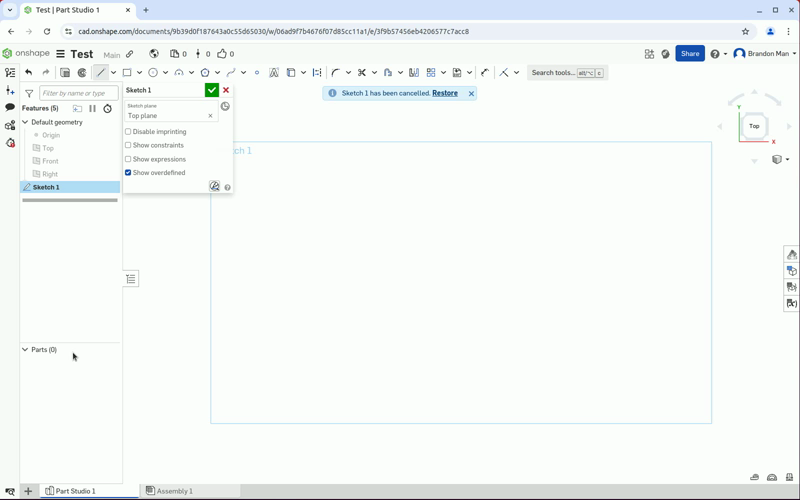
mouse_move(348, 395)
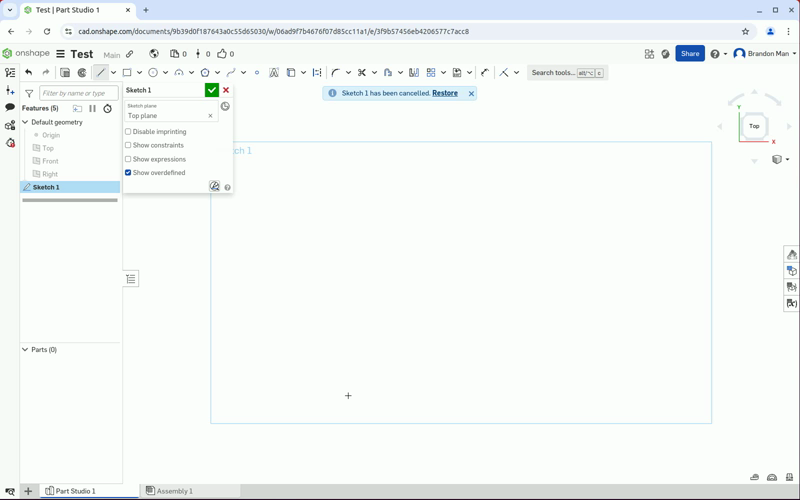
click(348, 395)
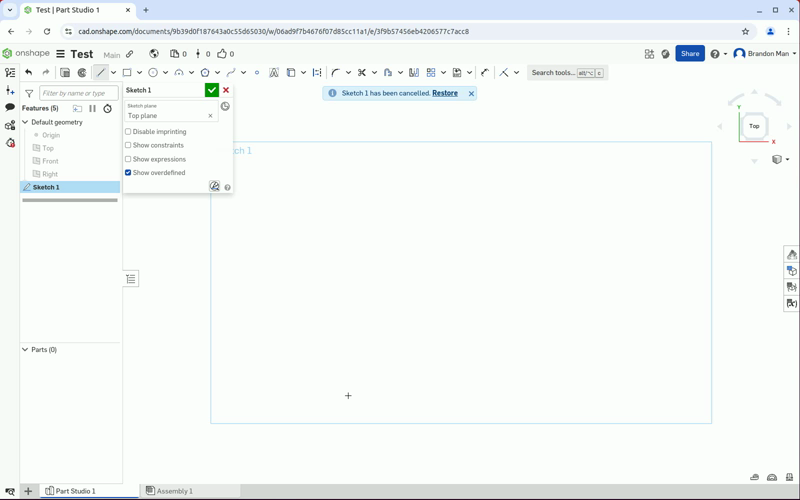
key_up(shift)
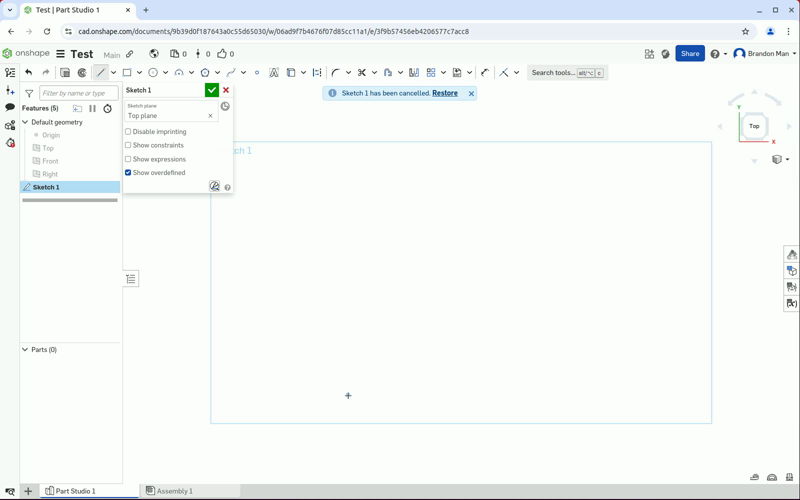
key_down(shift)
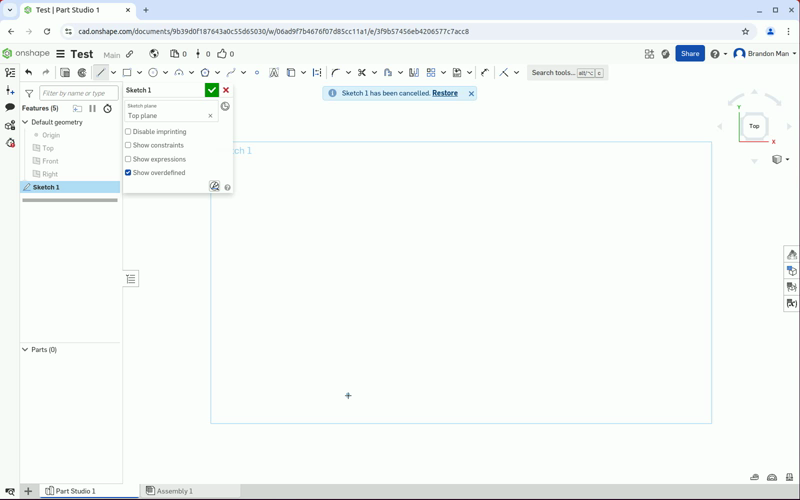
mouse_move(572, 395)
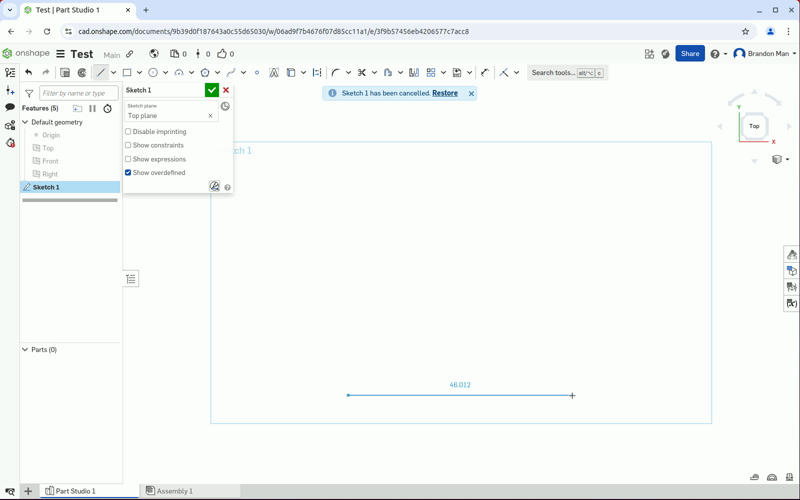
click(572, 395)
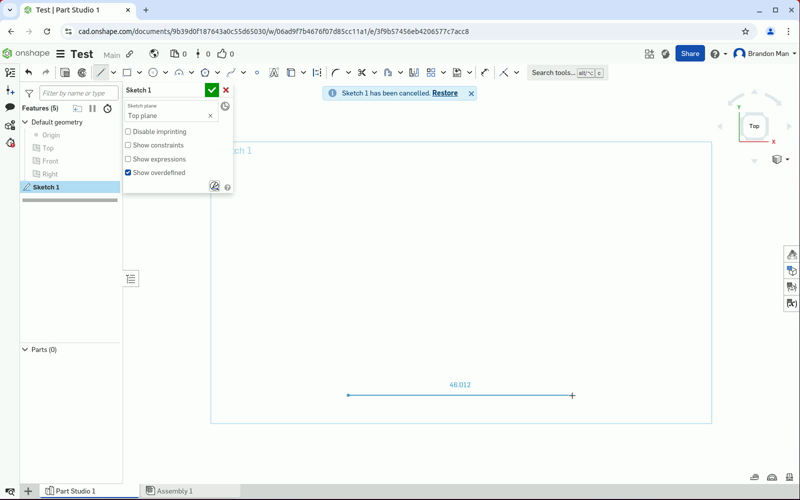
key_up(shift)
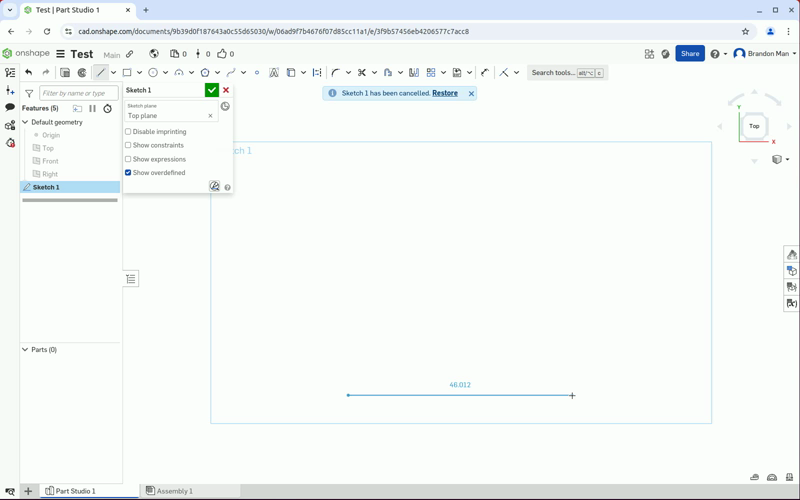
key_down(shift)
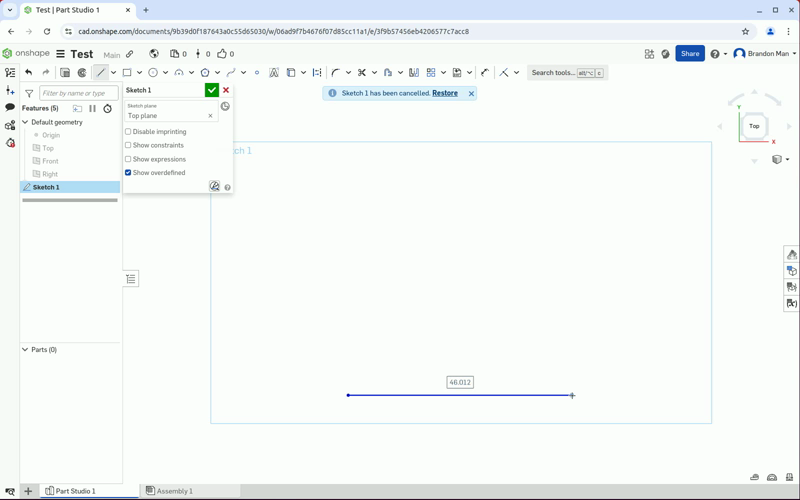
mouse_move(572, 171)
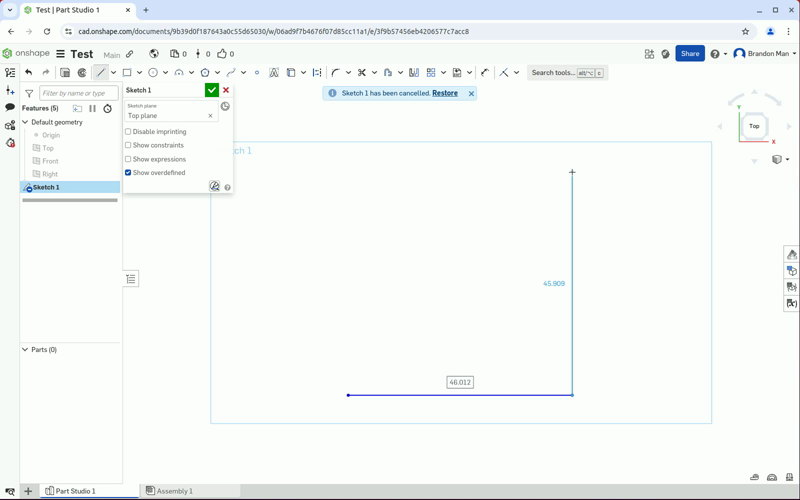
click(572, 171)
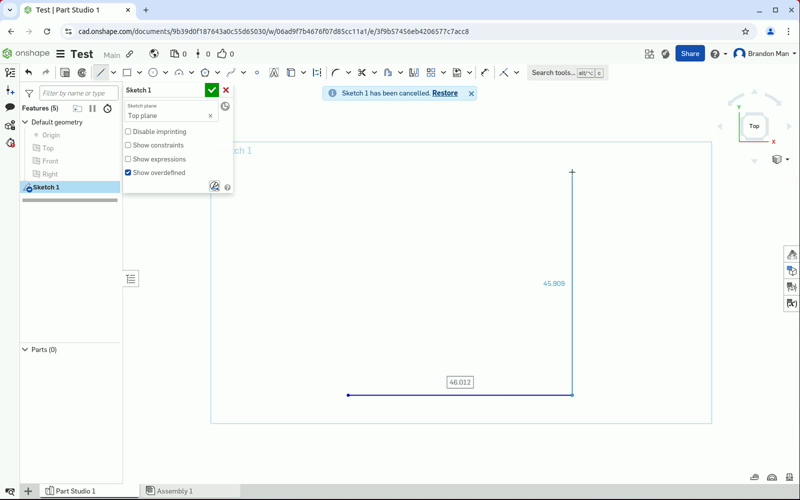
key_up(shift)
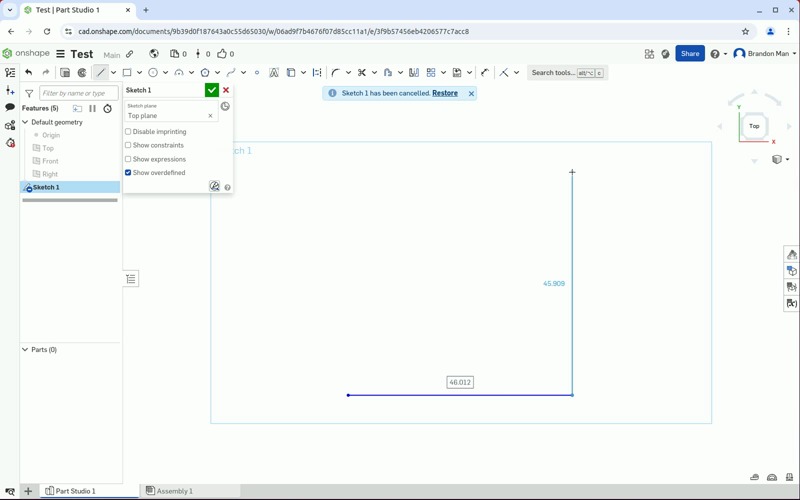
key_down(shift)
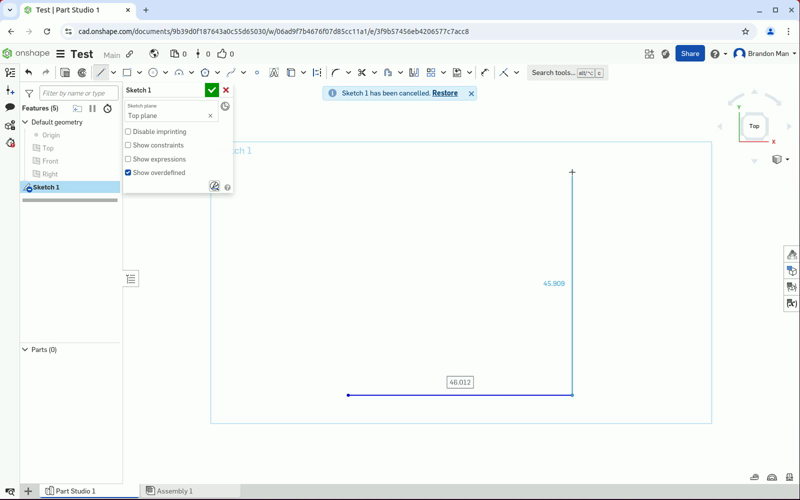
mouse_move(348, 171)
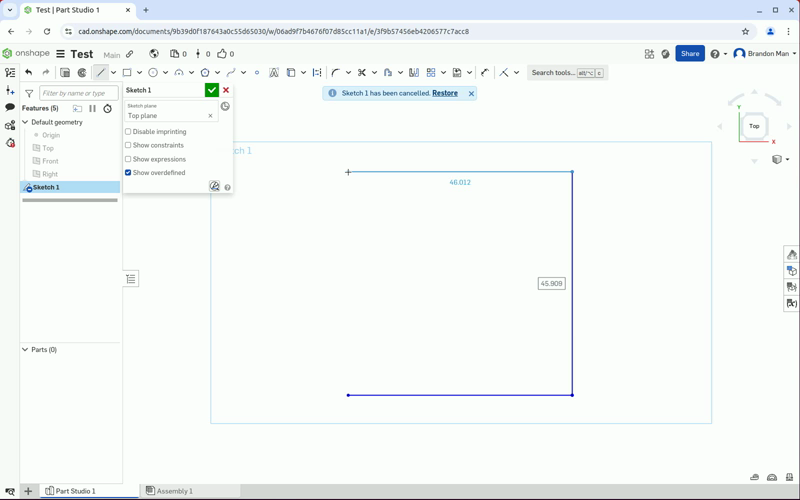
click(348, 171)
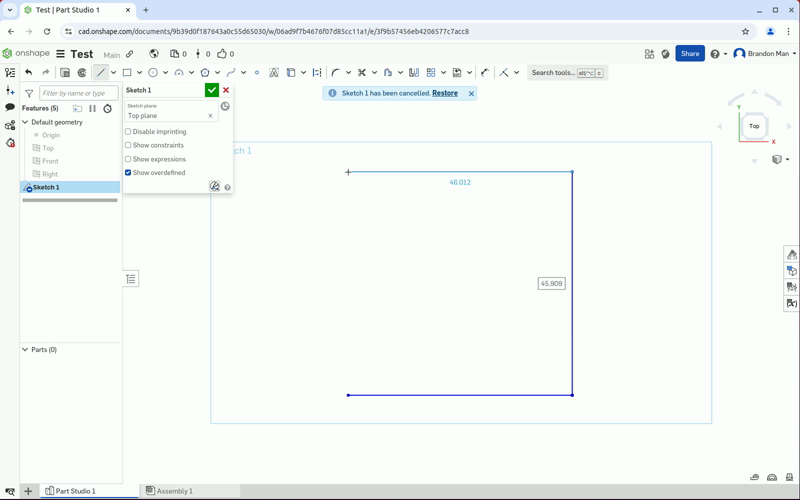
key_up(shift)
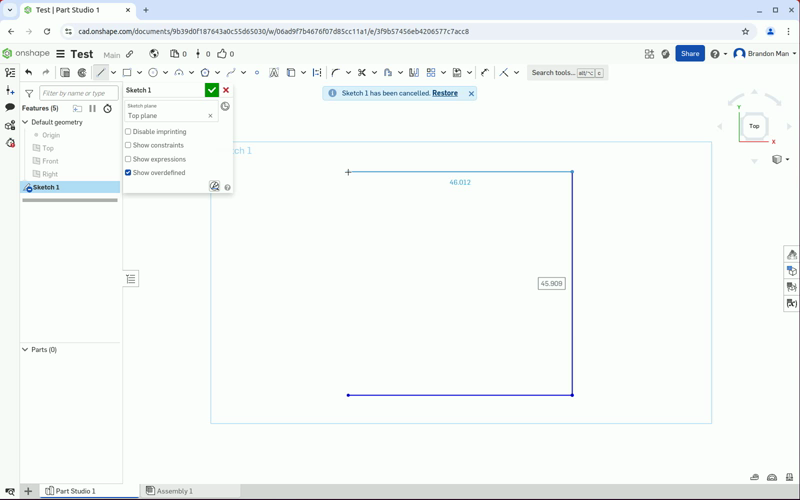
key_down(shift)
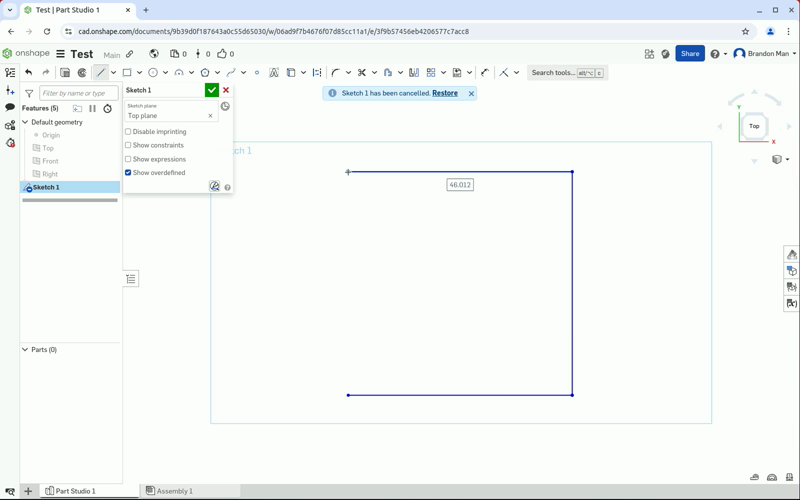
mouse_move(348, 395)
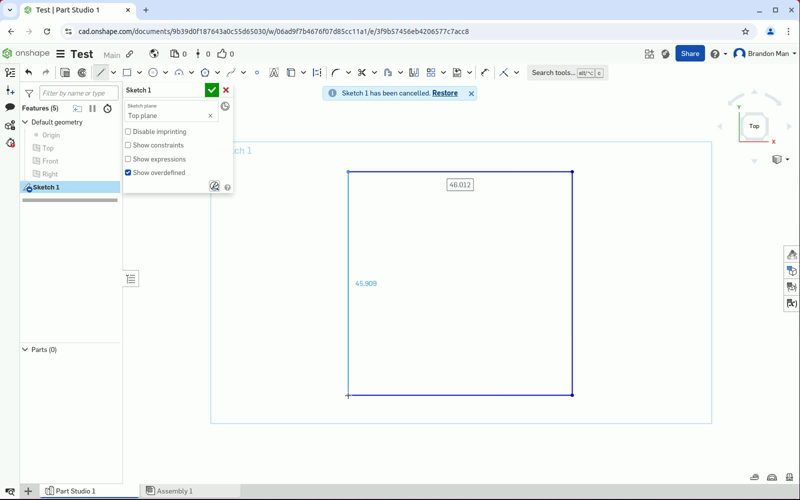
key_up(shift)
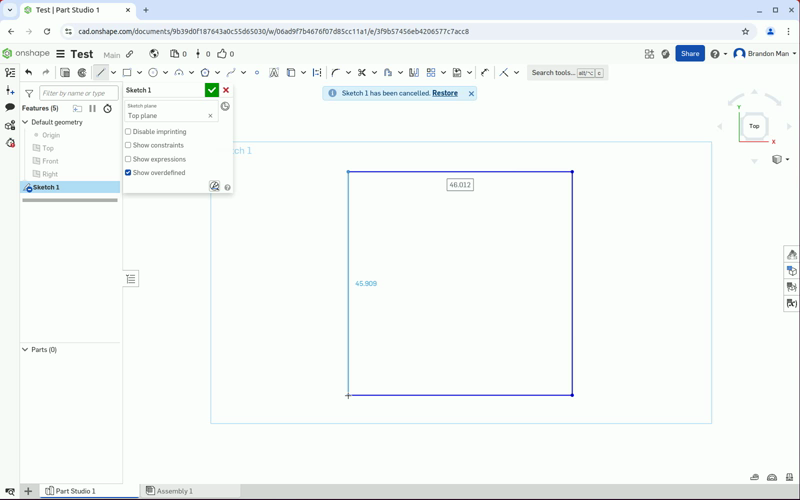
click(348, 395)
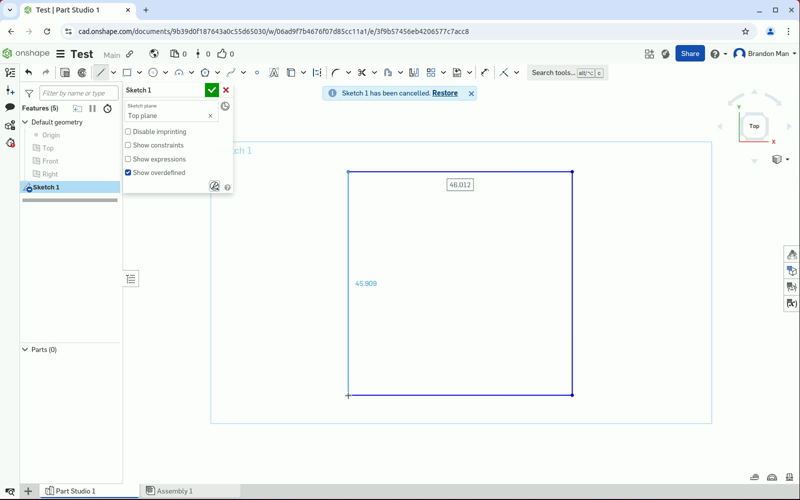
key(esc)
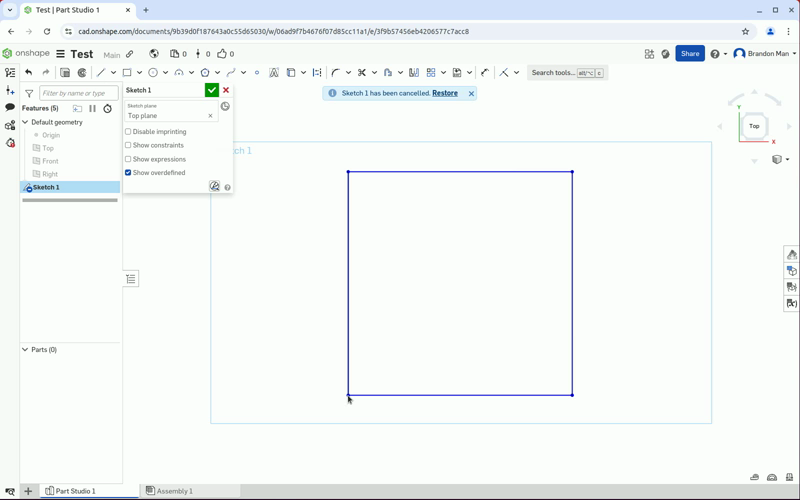
mouse_move(515, 319)
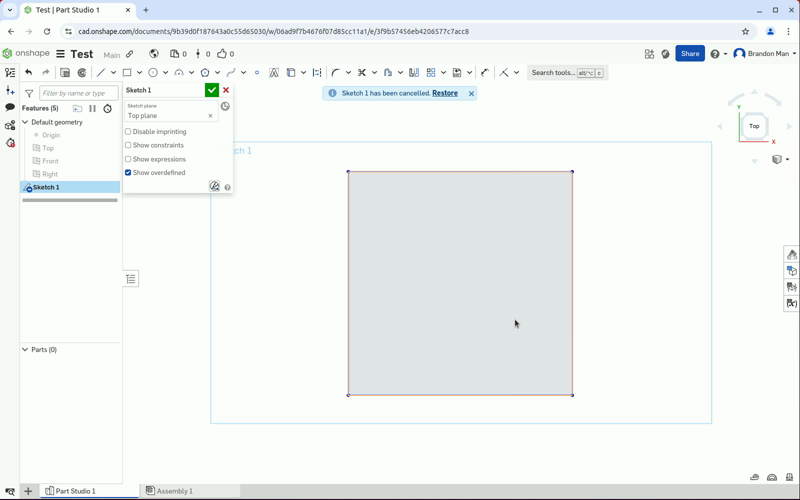
click(515, 319)
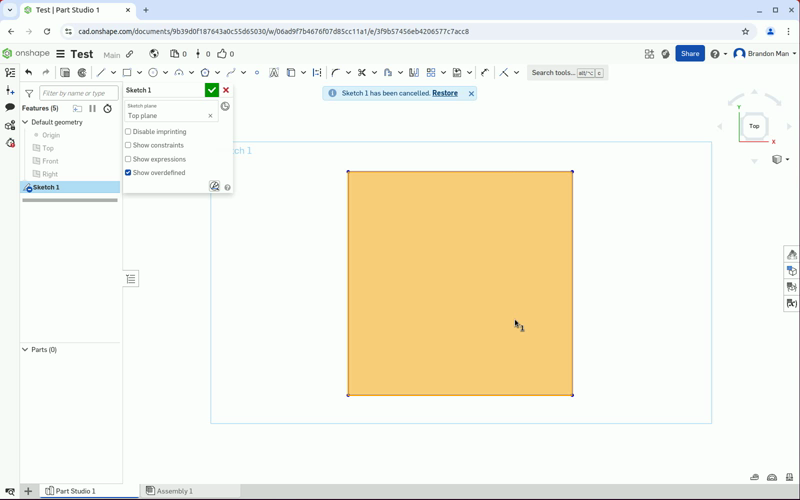
mouse_move(73, 352)
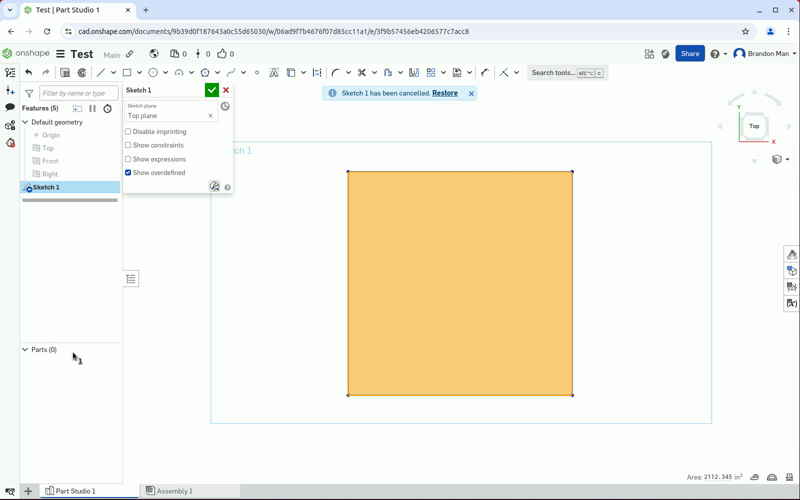
key(shift+y)
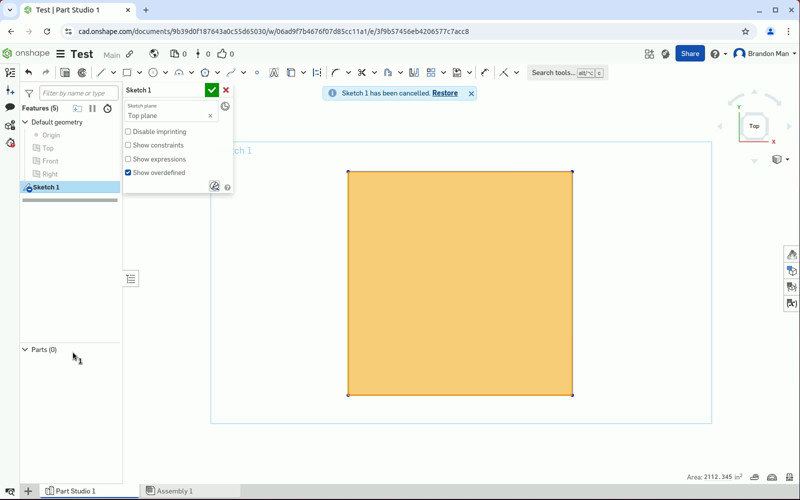
key(shift+e)
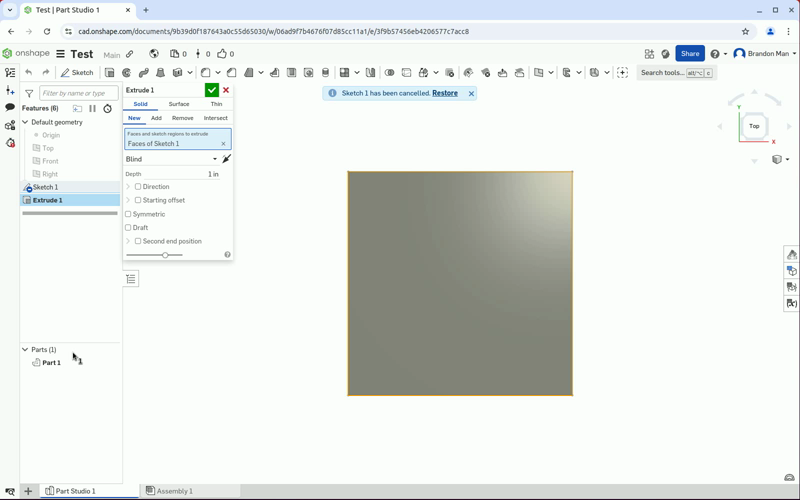
mouse_move(143, 106)
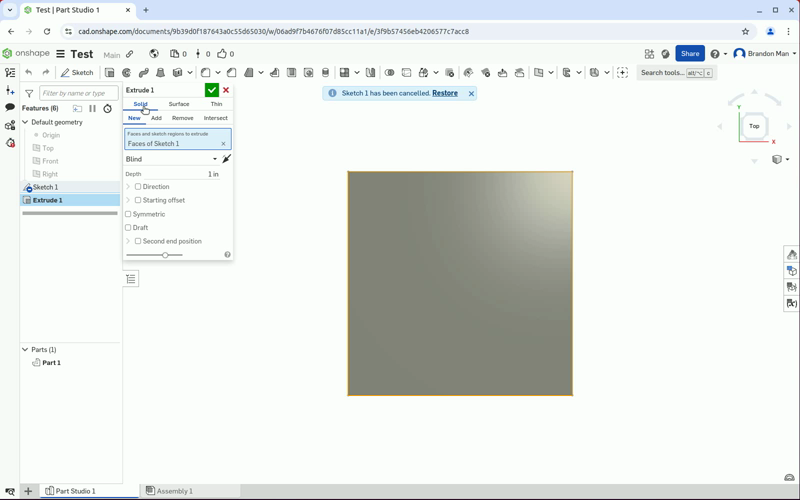
click(143, 106)
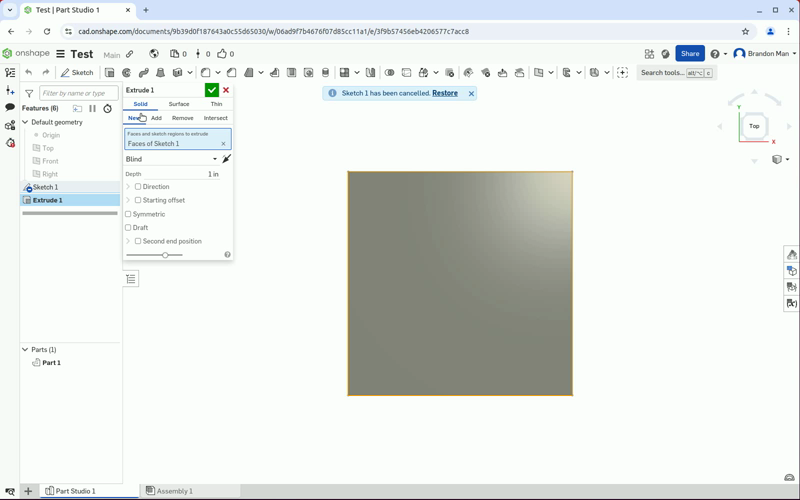
mouse_move(137, 120)
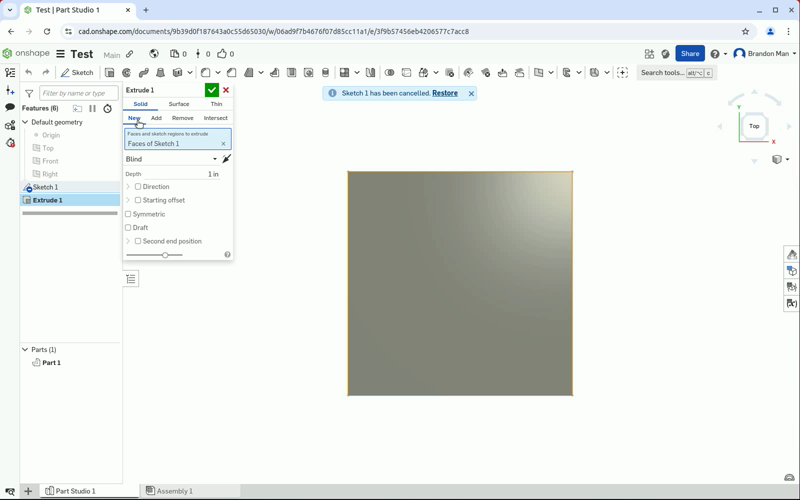
click(137, 120)
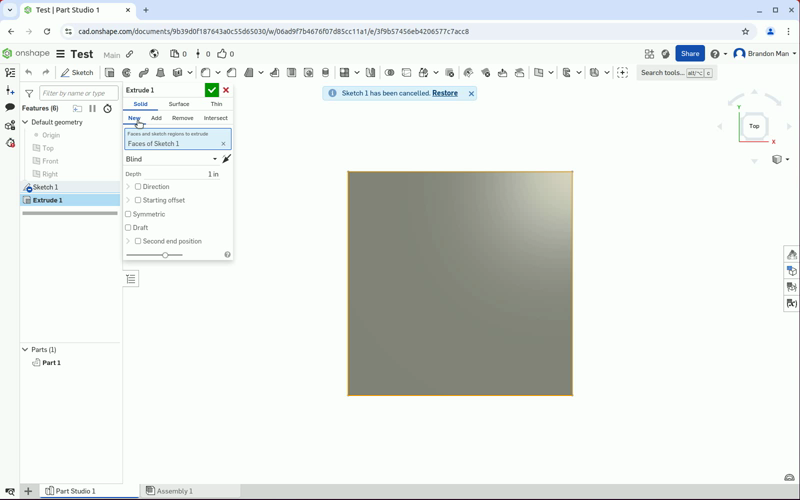
key(tab, 4)
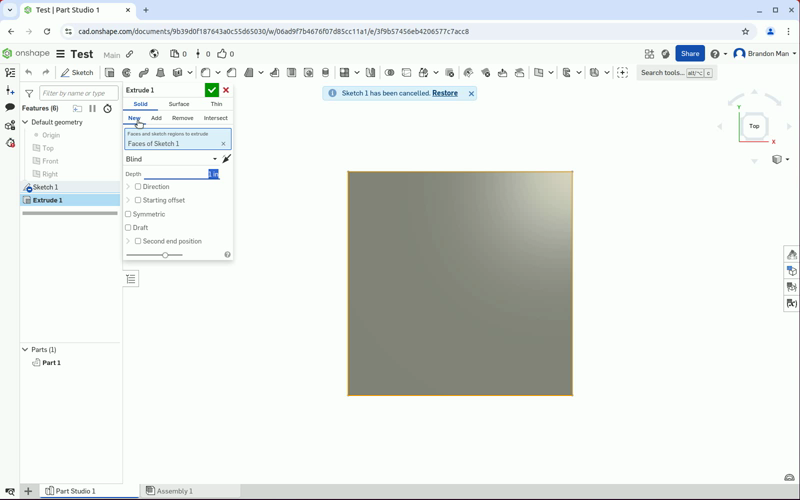
text(-6.74)
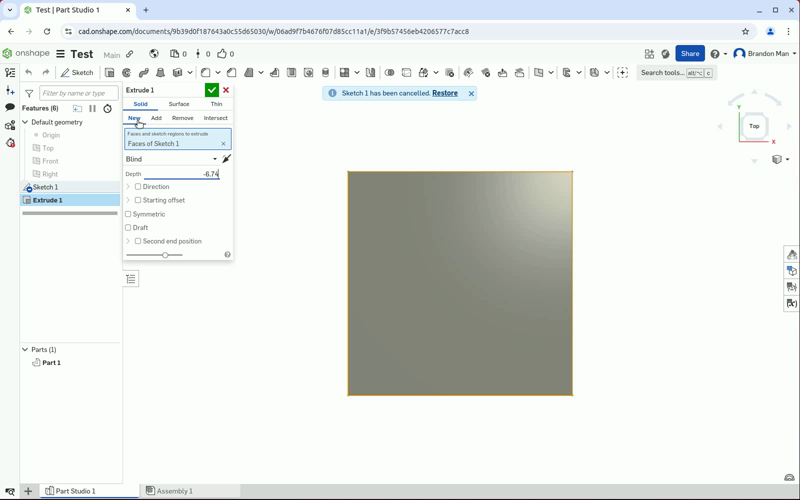
key(enter)
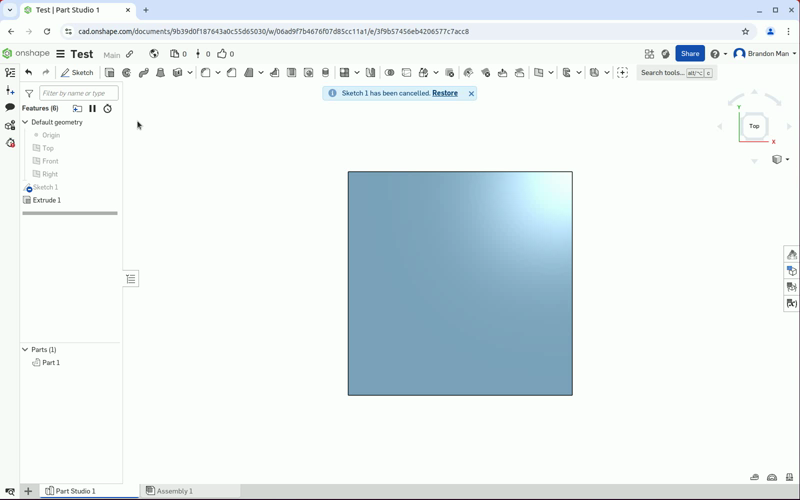
key(shift+h)
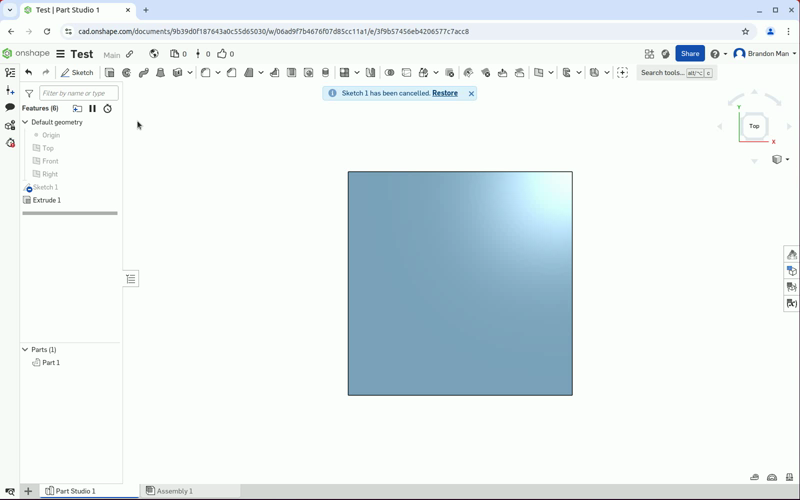
key(shift+h)
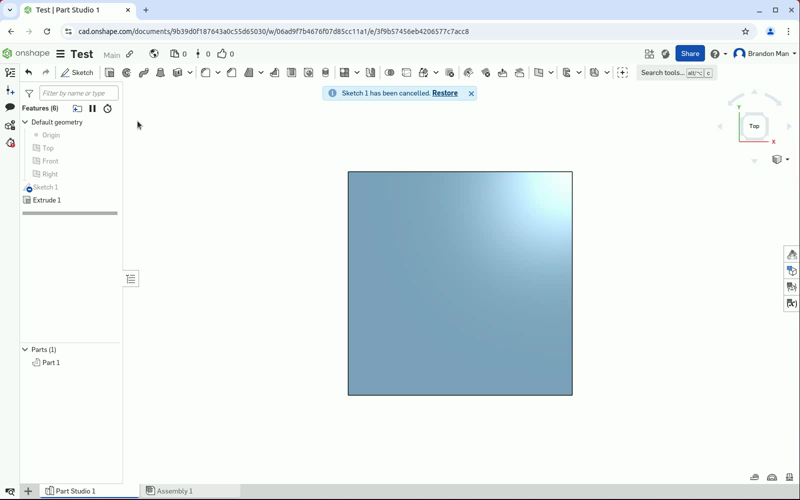
mouse_move(73, 189)
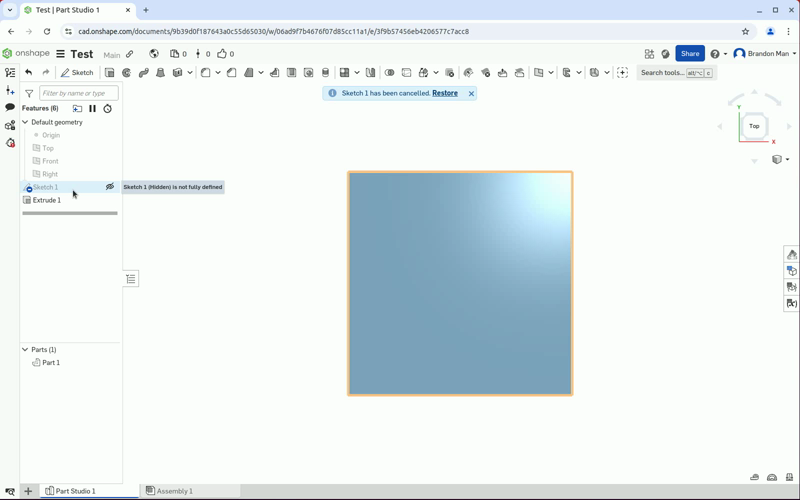
click(73, 189)
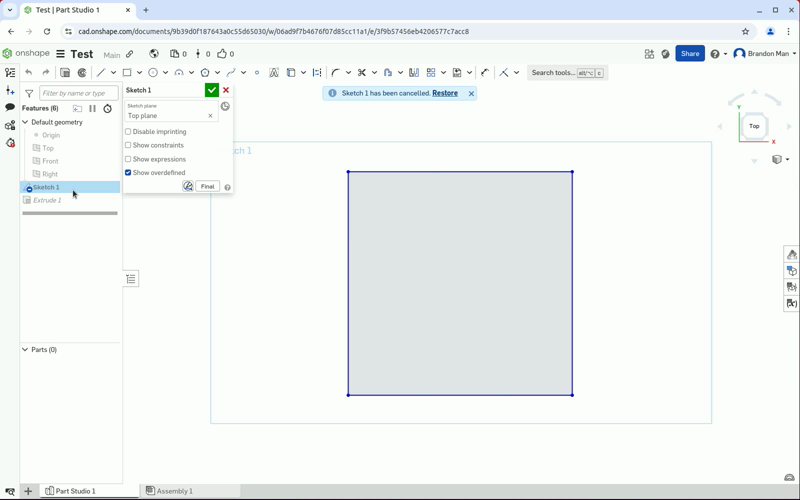
mouse_move(229, 92)
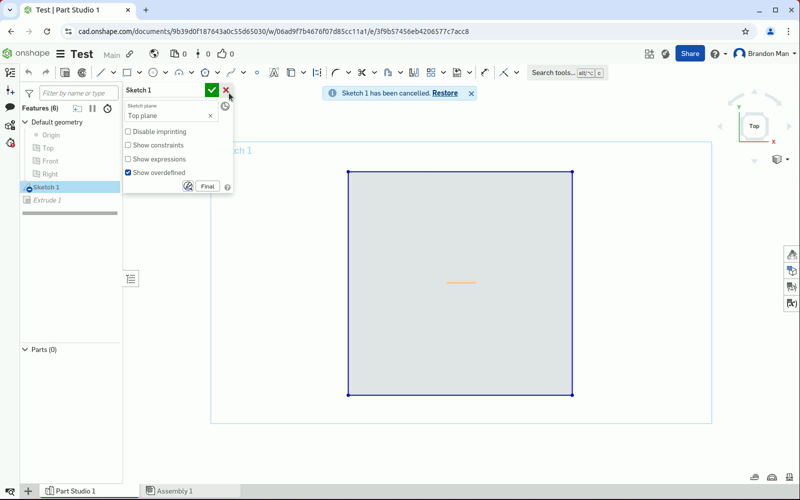
click(229, 92)
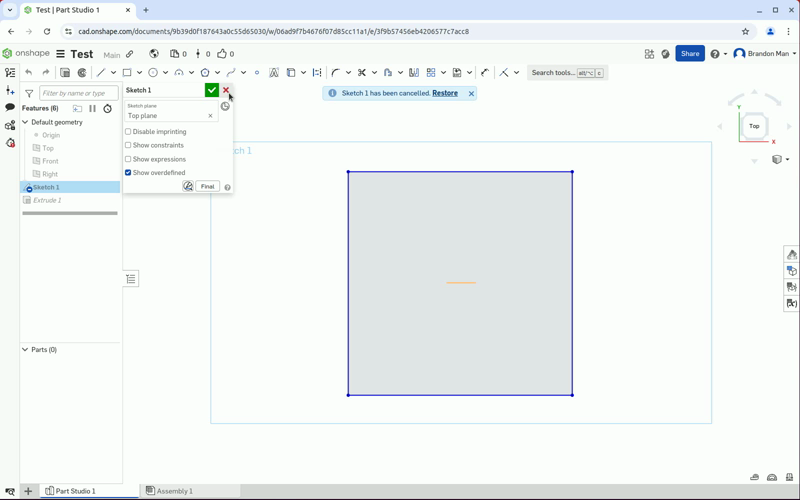
key(shift+s)
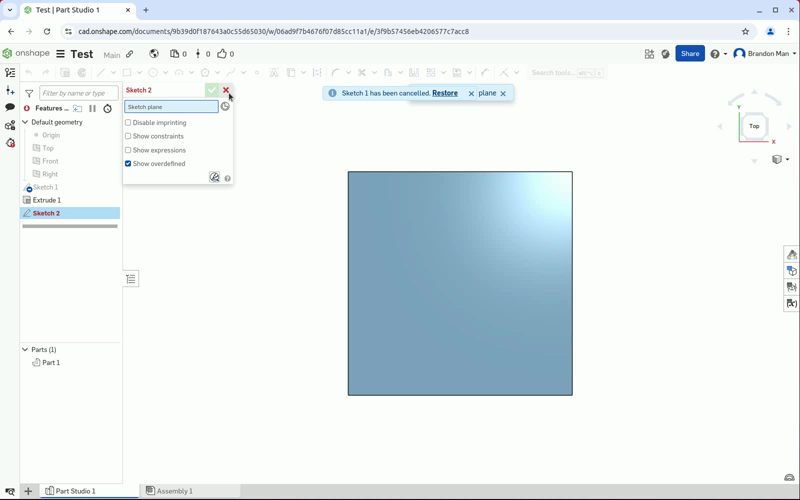
mouse_move(73, 150)
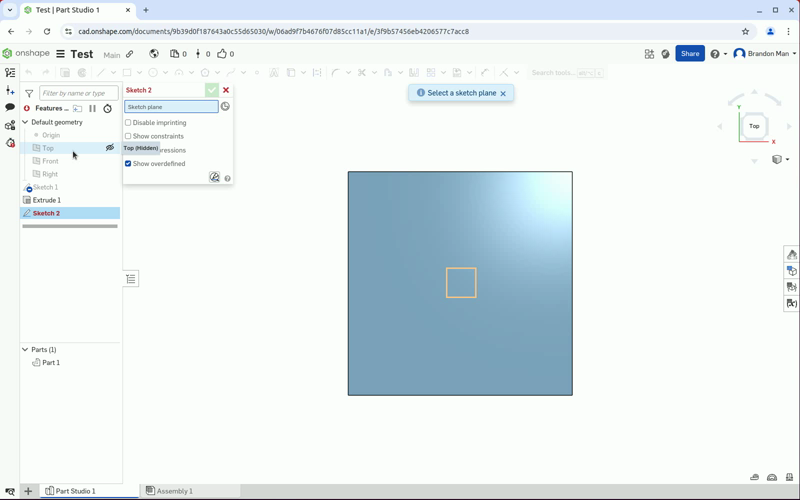
click(73, 150)
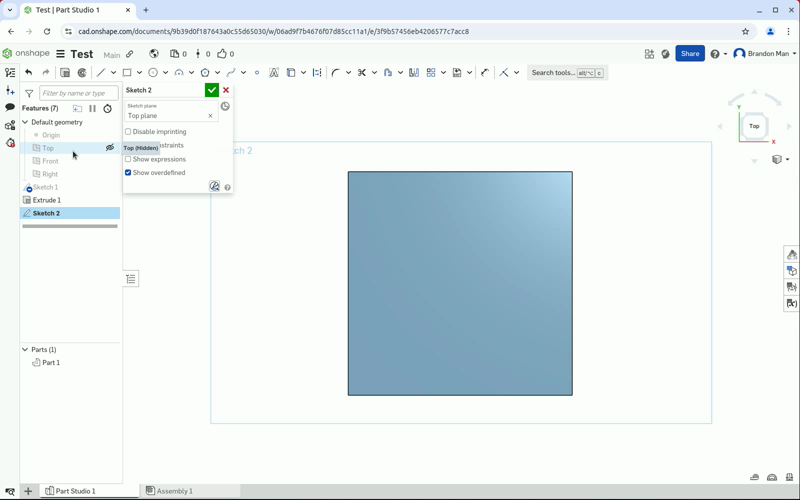
mouse_move(73, 352)
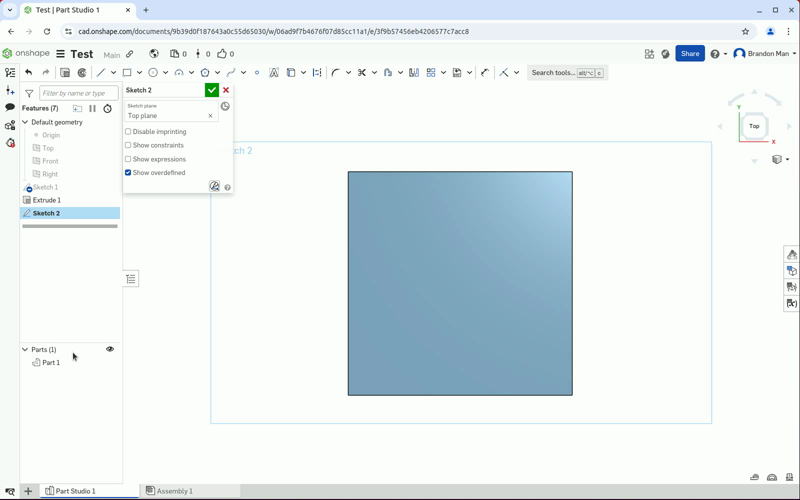
key(y)
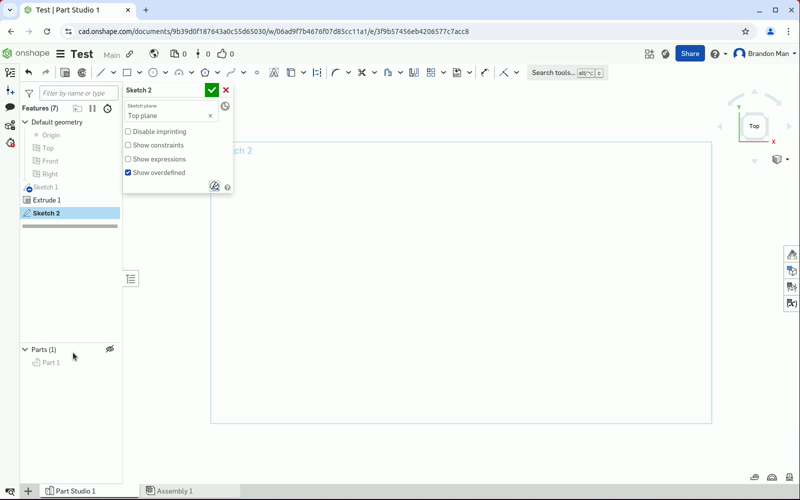
key(c)
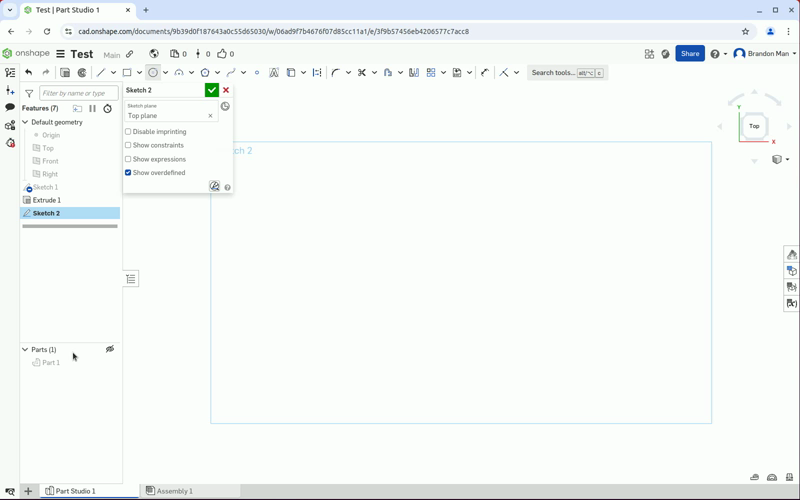
key_down(shift)
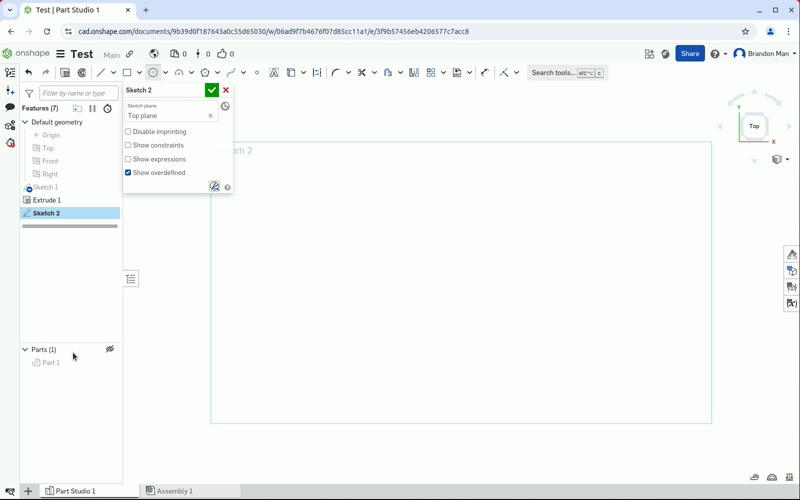
mouse_move(548, 282)
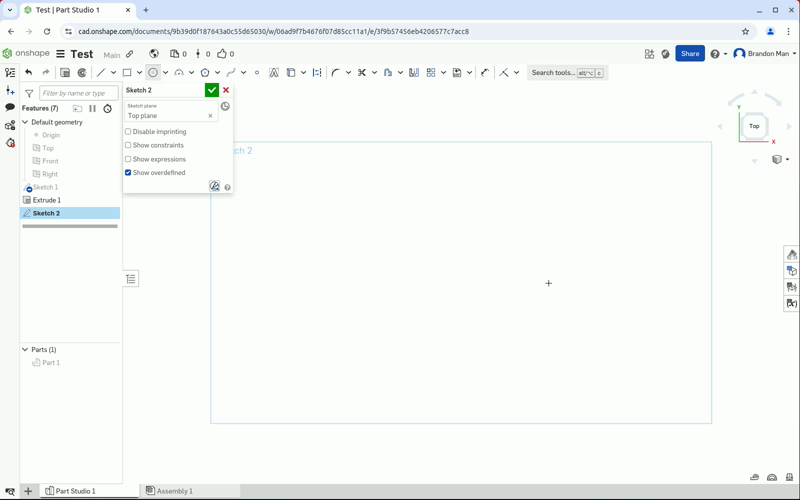
click(548, 282)
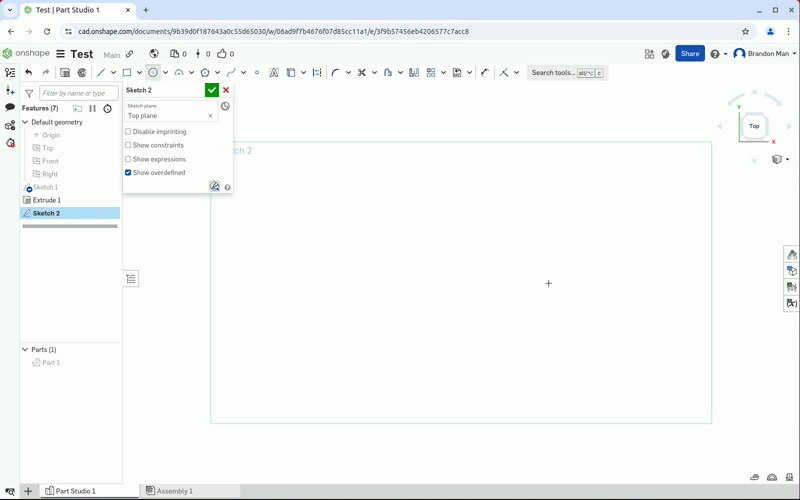
key_up(shift)
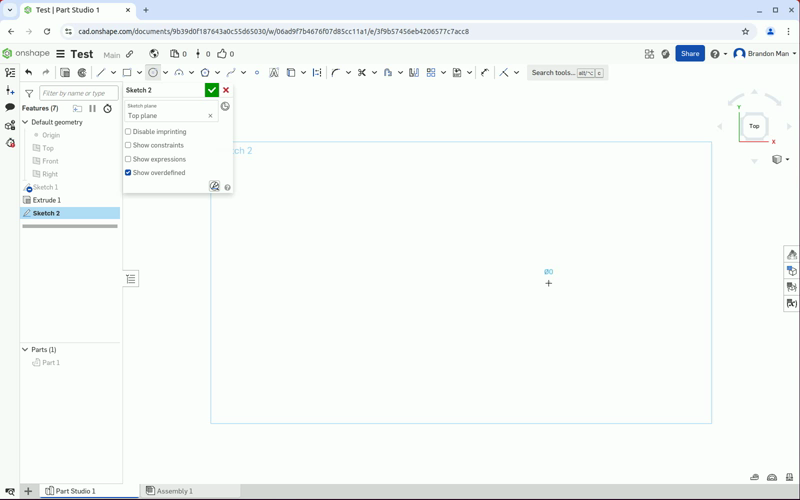
mouse_move(561, 282)
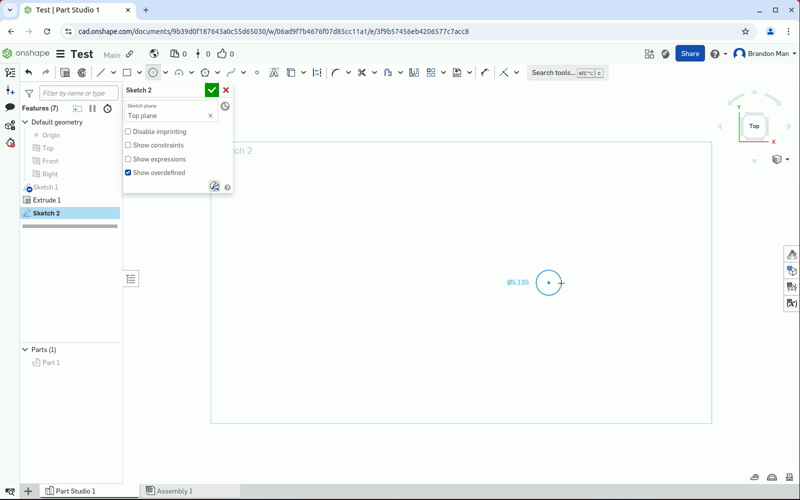
click(561, 282)
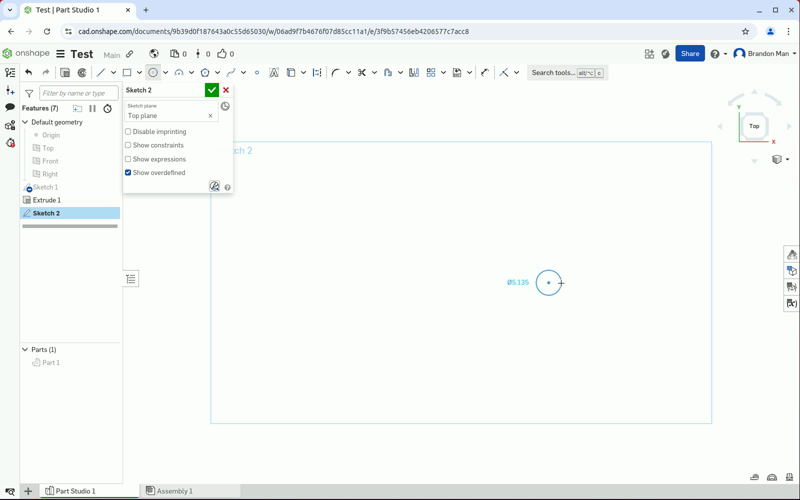
key(esc)
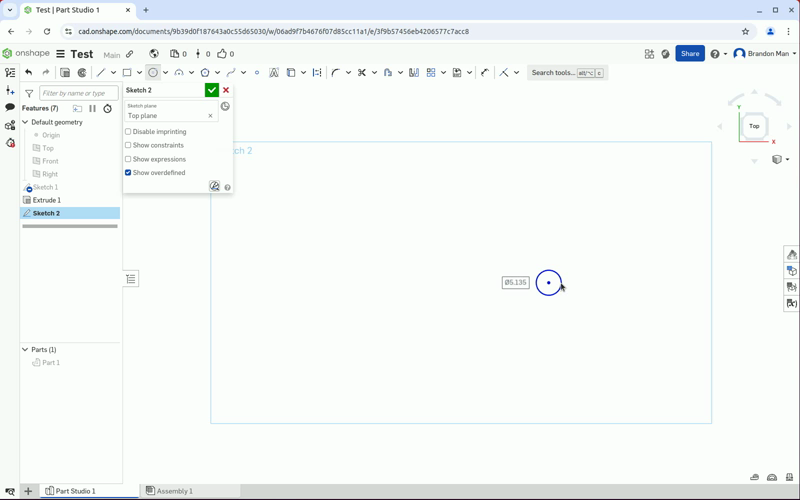
mouse_move(554, 293)
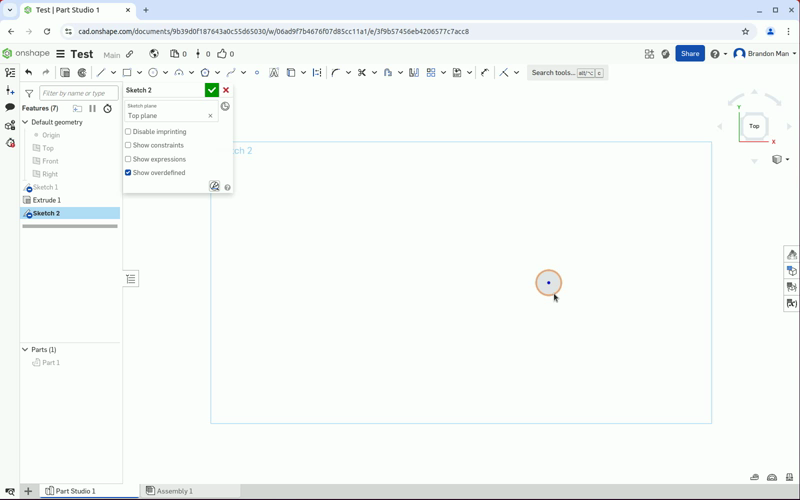
scroll(6)
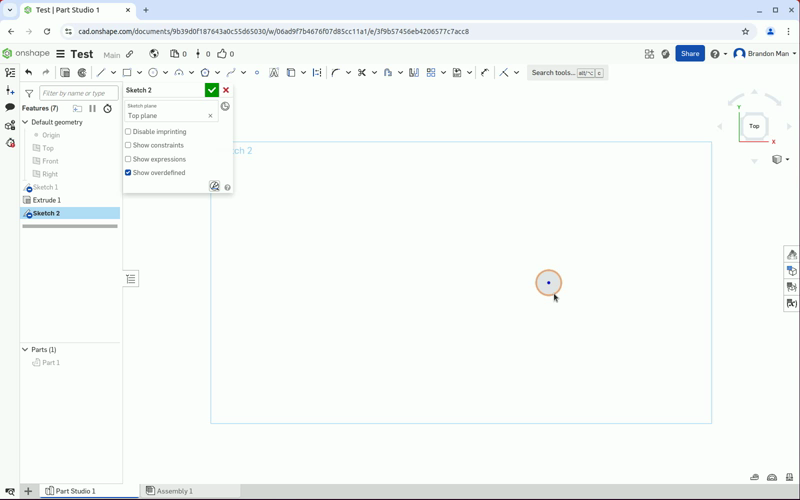
scroll(6)
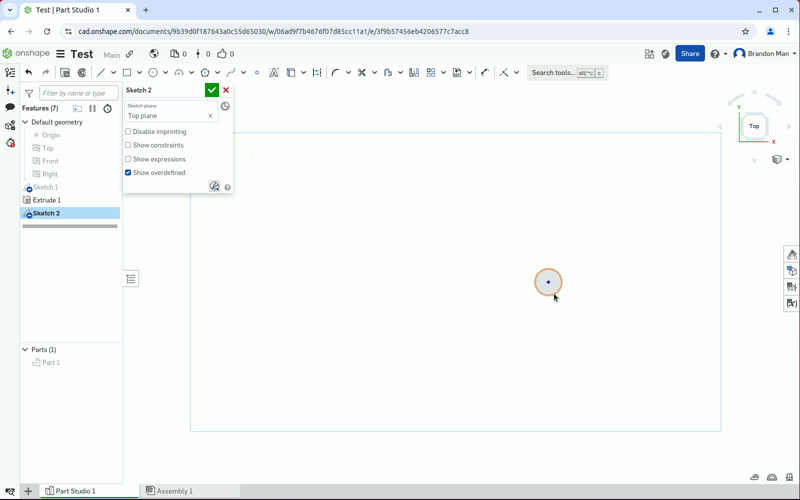
scroll(6)
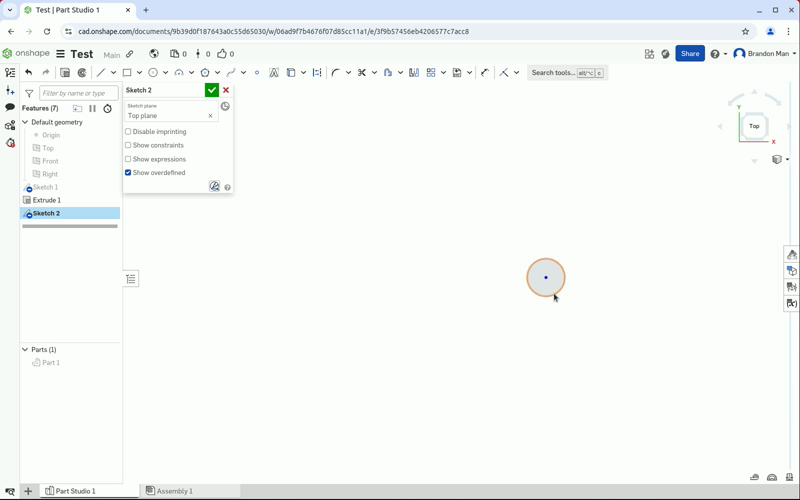
scroll(6)
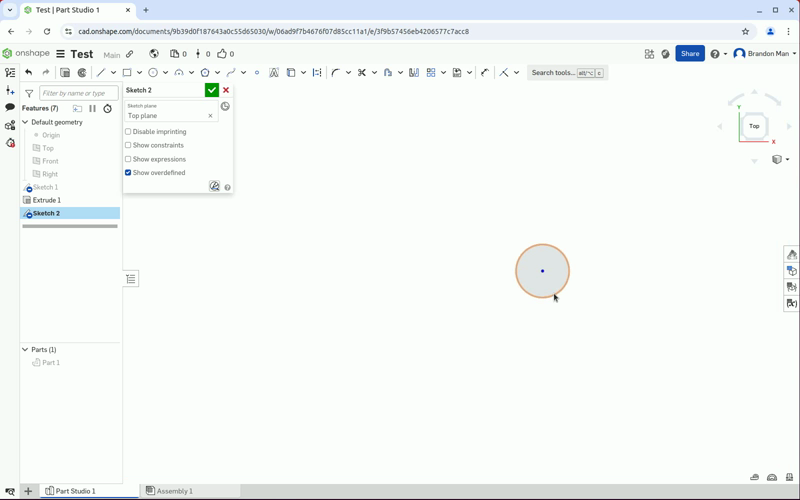
scroll(6)
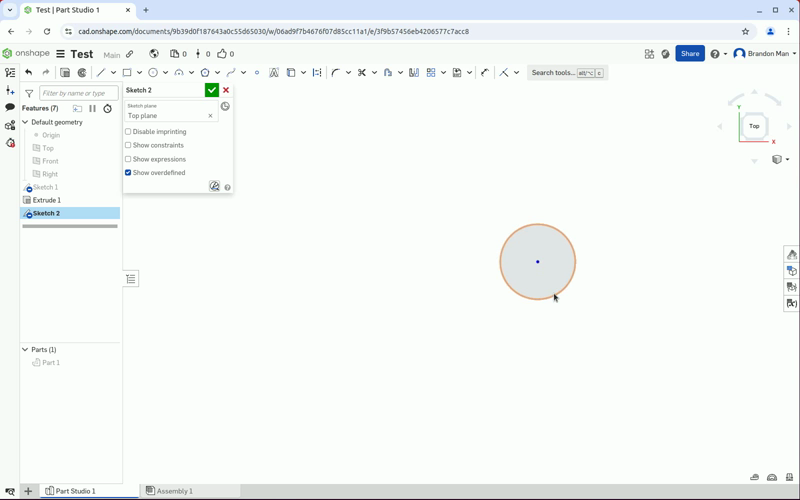
scroll(6)
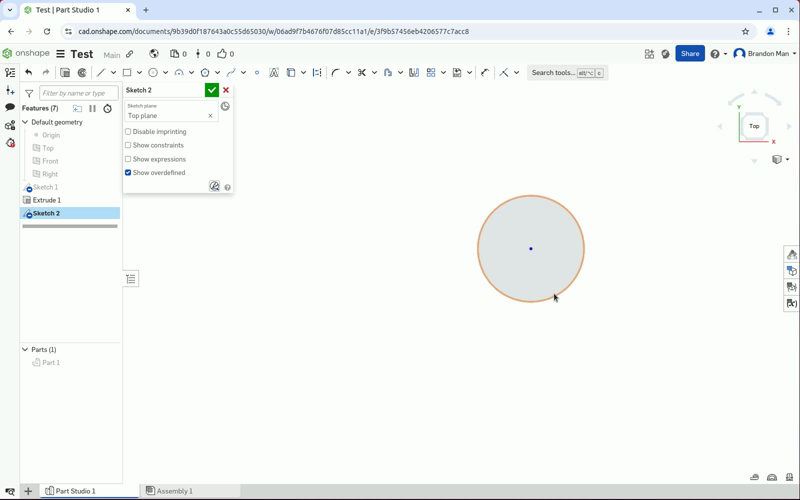
scroll(6)
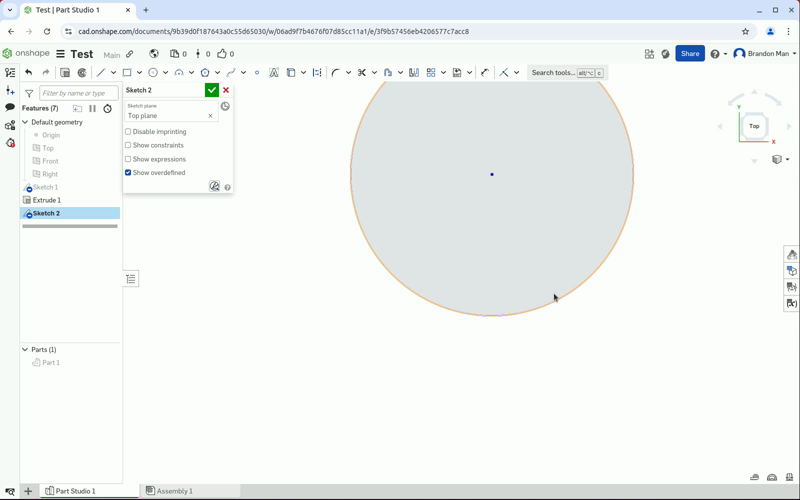
click(554, 293)
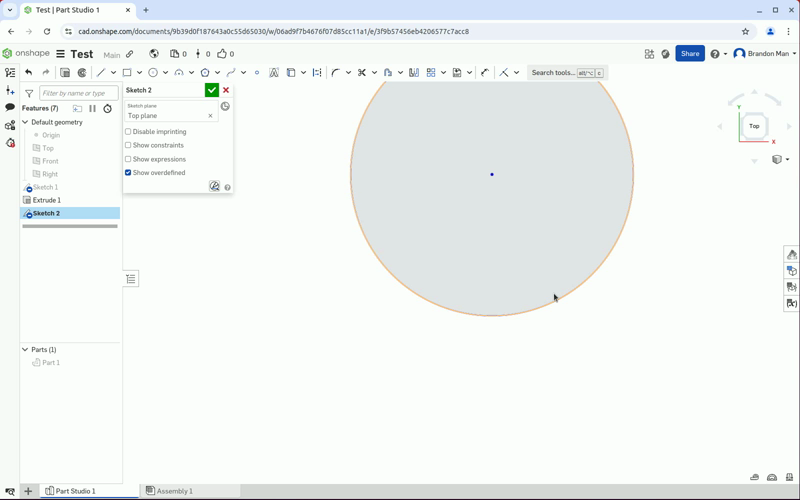
scroll(-6)
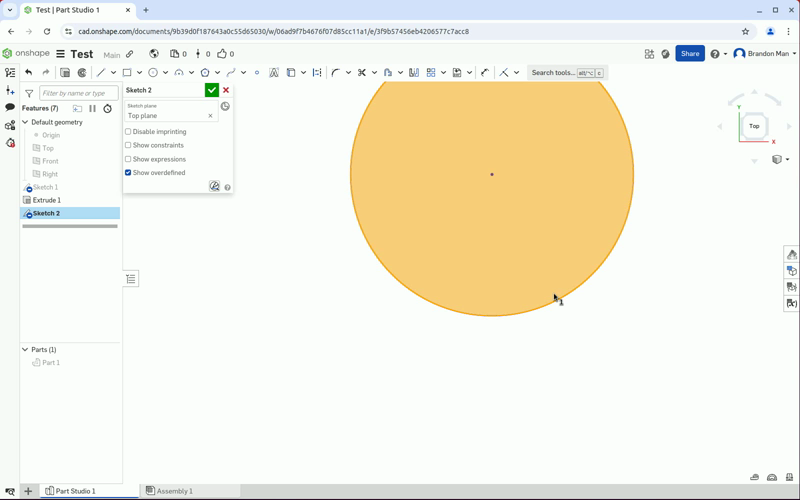
scroll(-6)
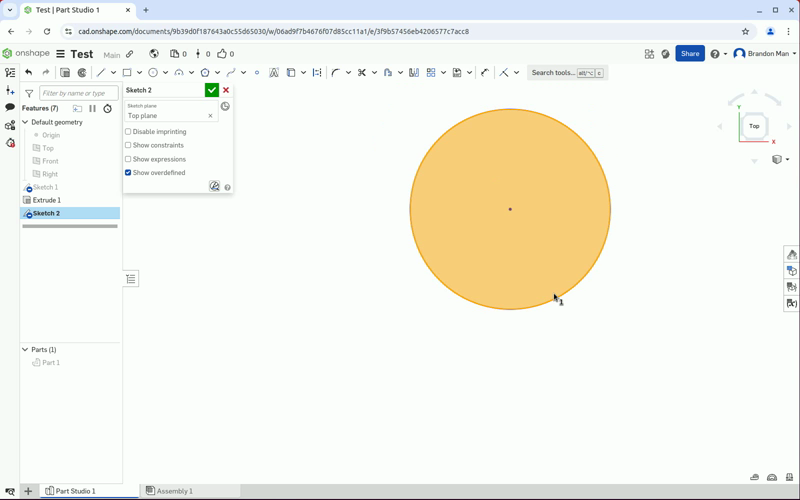
scroll(-6)
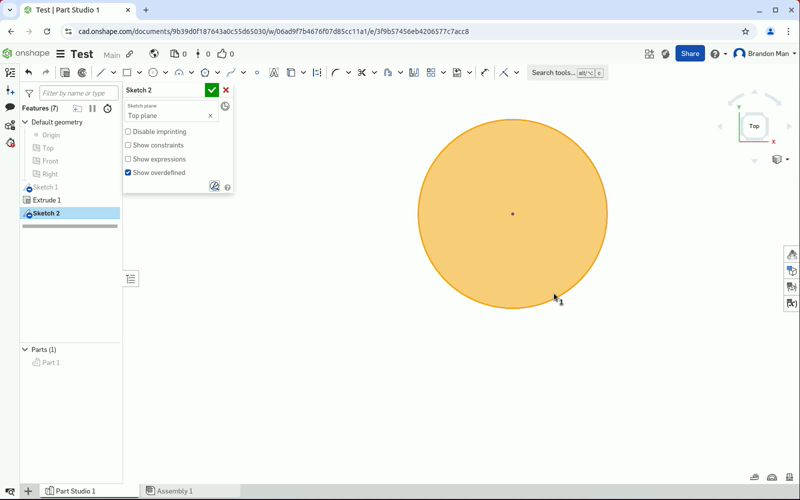
scroll(-6)
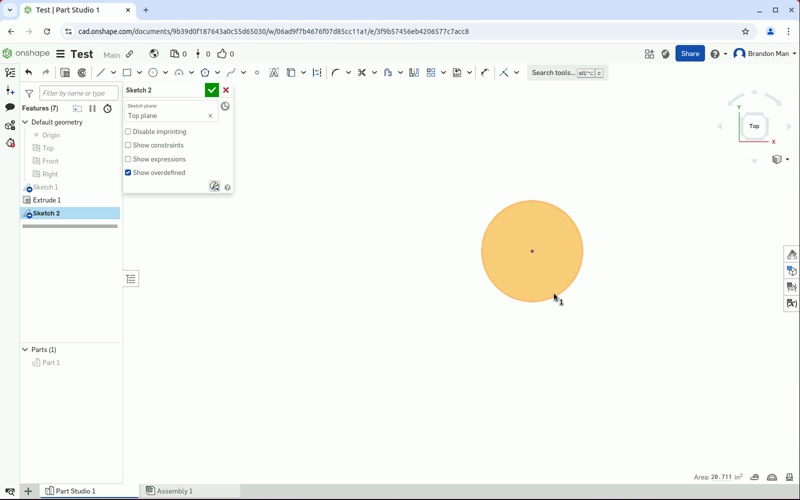
scroll(-6)
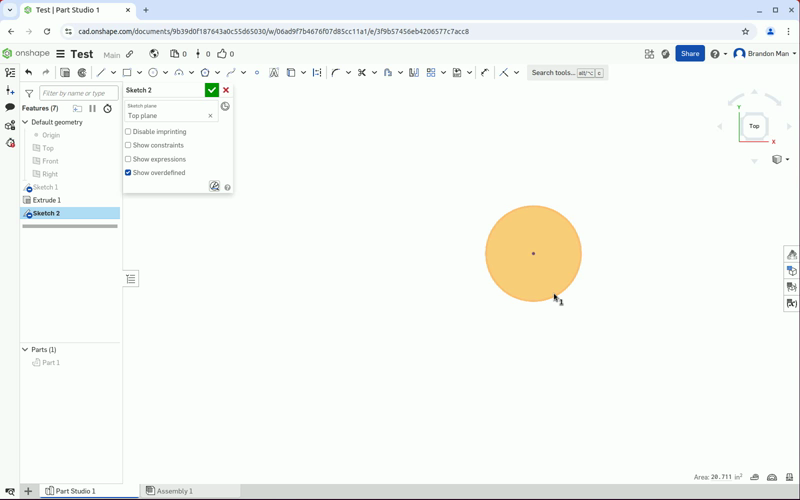
scroll(-6)
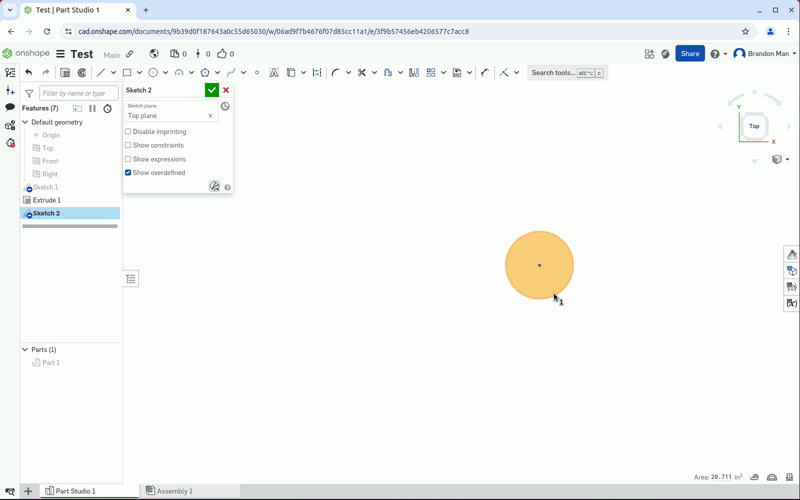
scroll(-6)
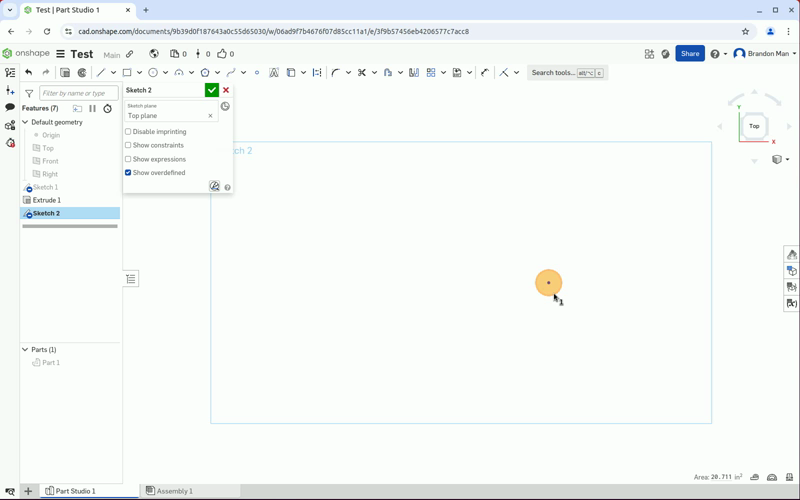
mouse_move(73, 352)
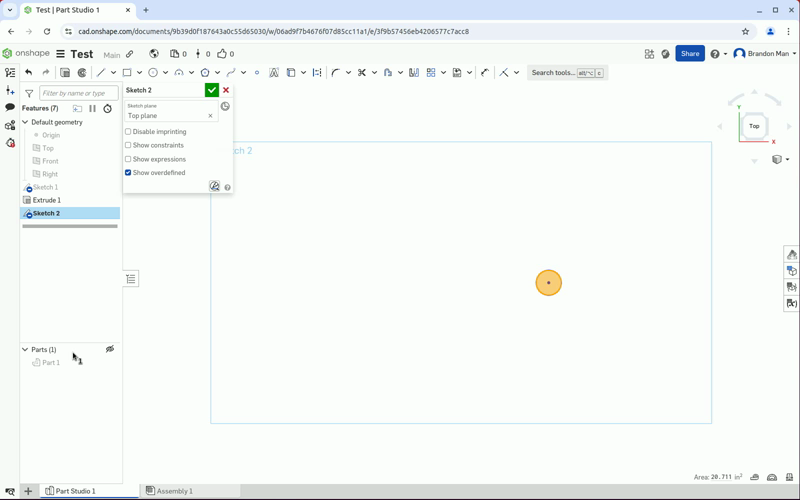
key(shift+y)
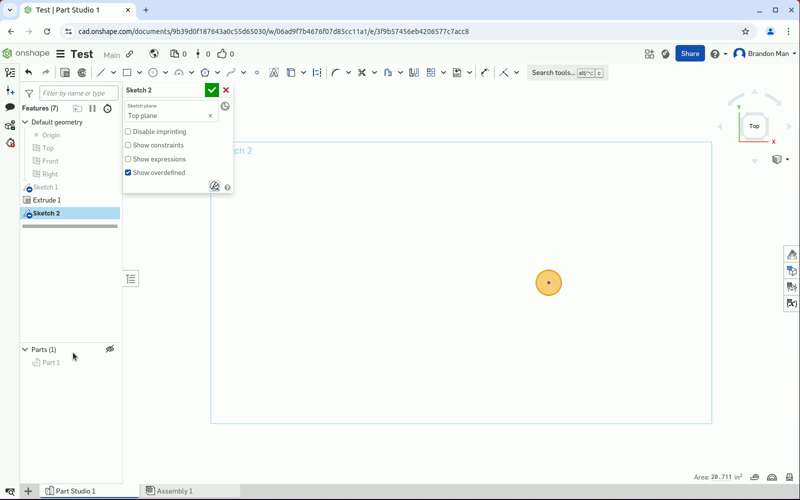
key(shift+e)
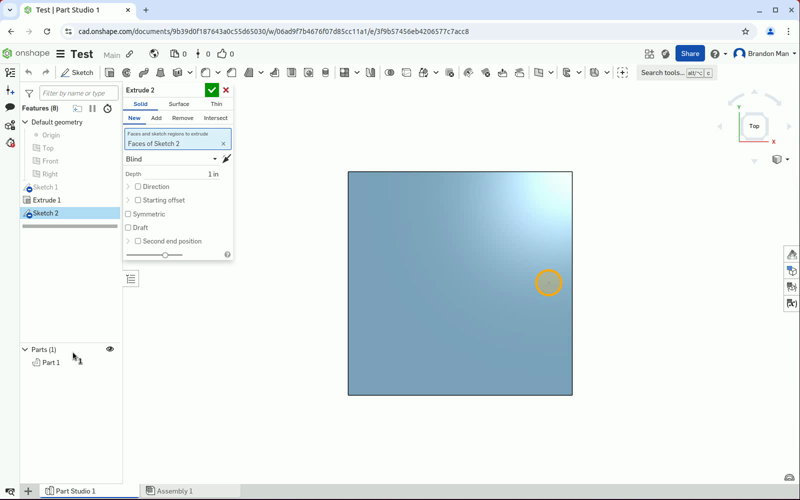
mouse_move(143, 106)
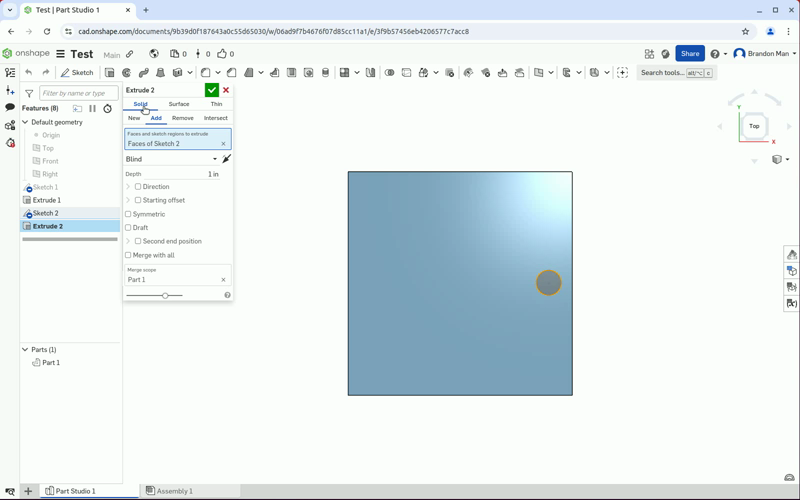
click(143, 106)
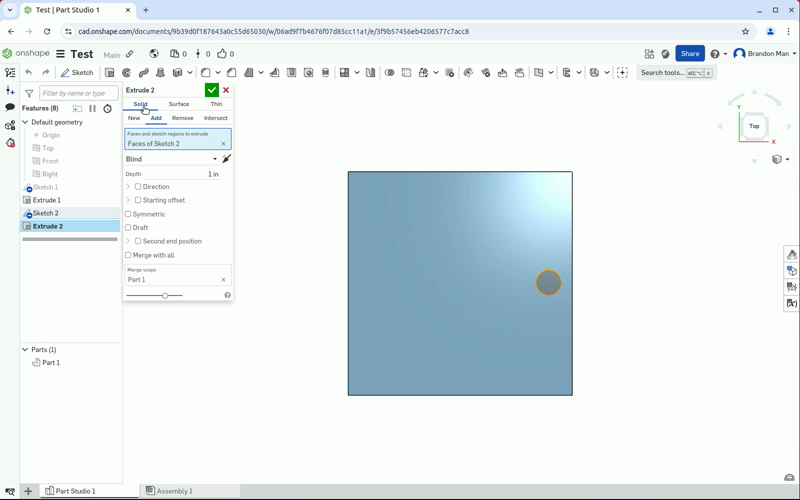
mouse_move(137, 120)
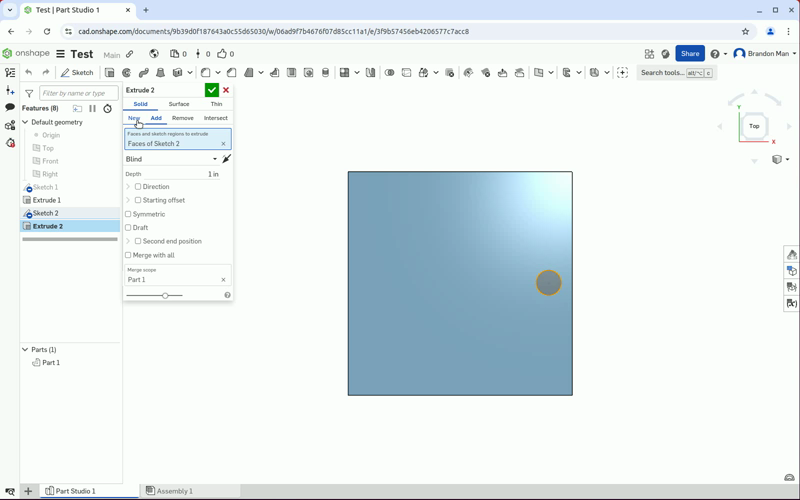
click(137, 120)
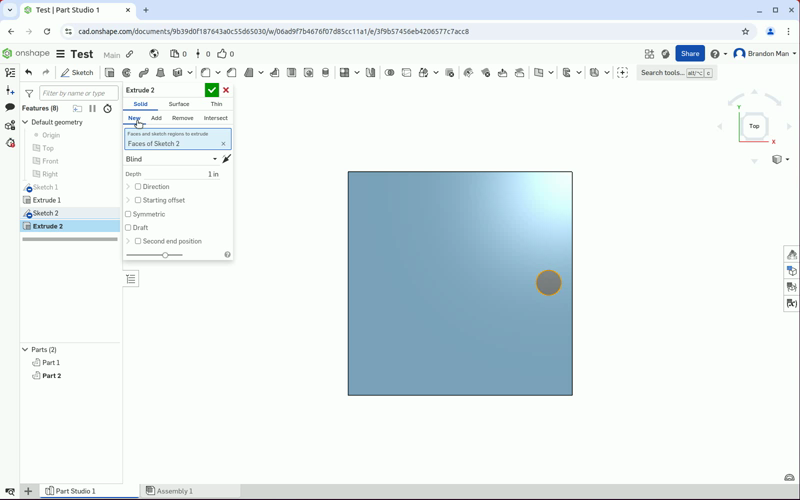
key(tab, 4)
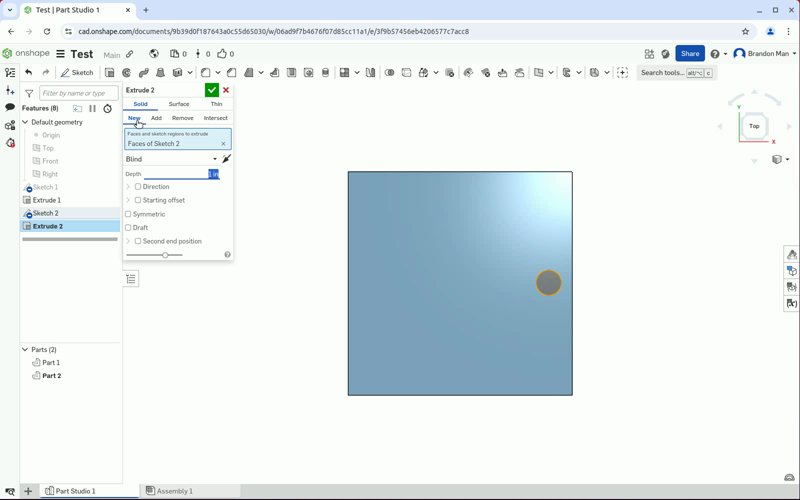
text(16.85)
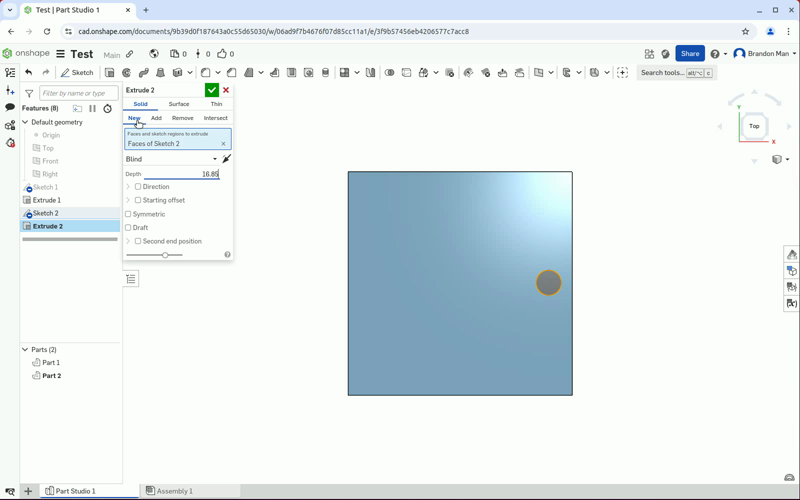
key(enter)
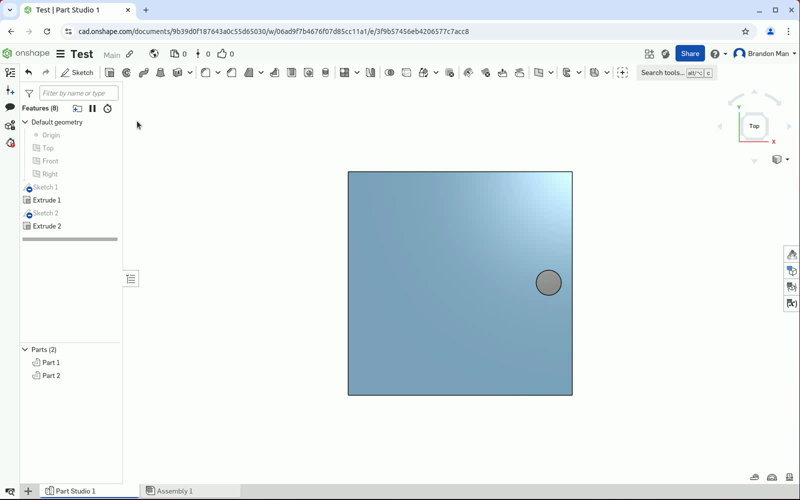
key(shift+h)
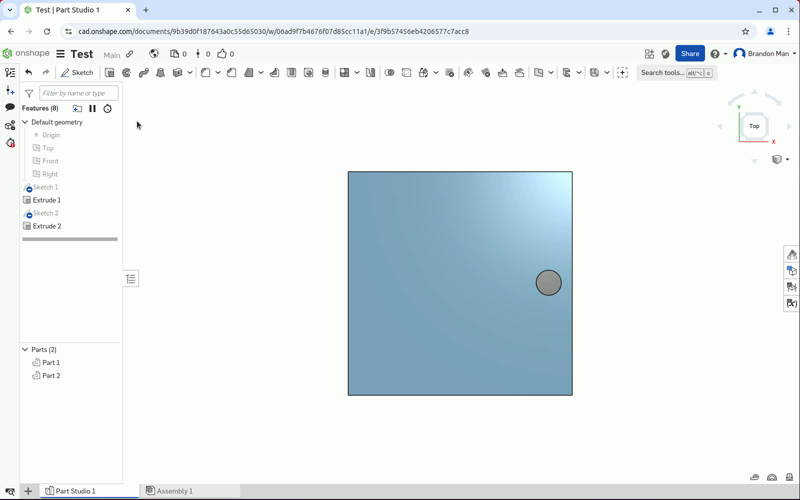
key(shift+h)
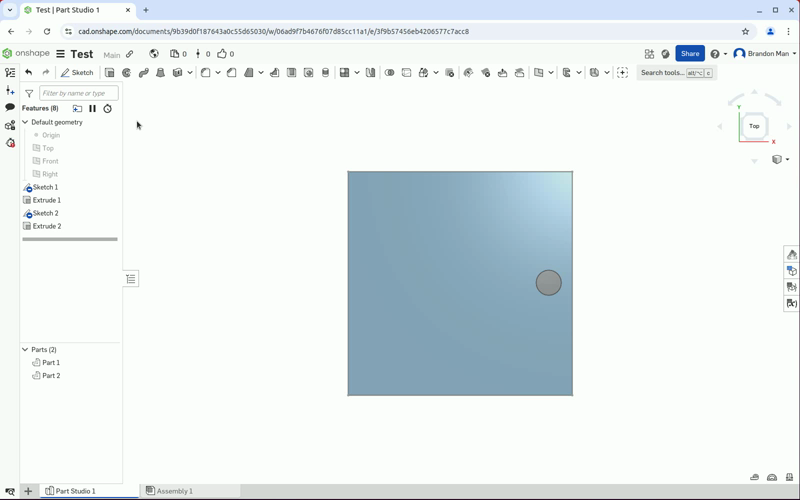
key(shift+7)
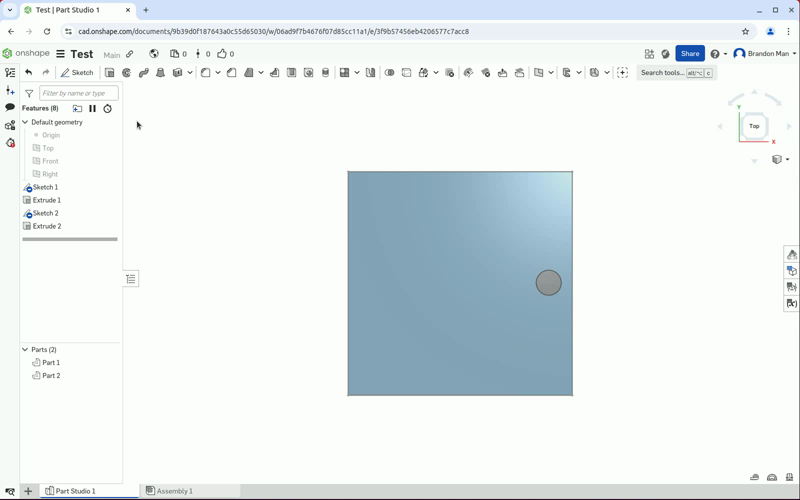
key(up, 3)
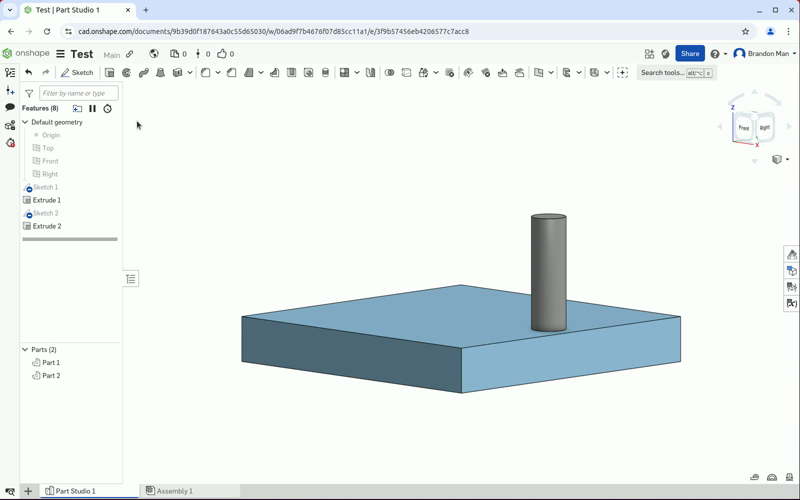
key(left, 3)
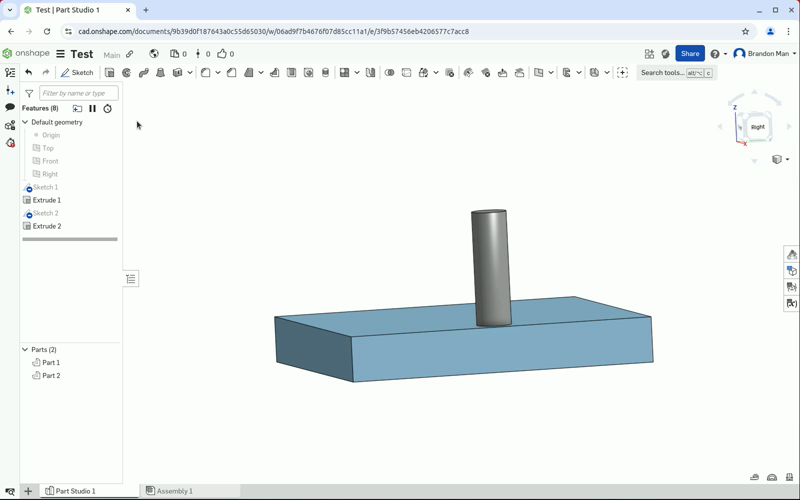
key(right, 3)
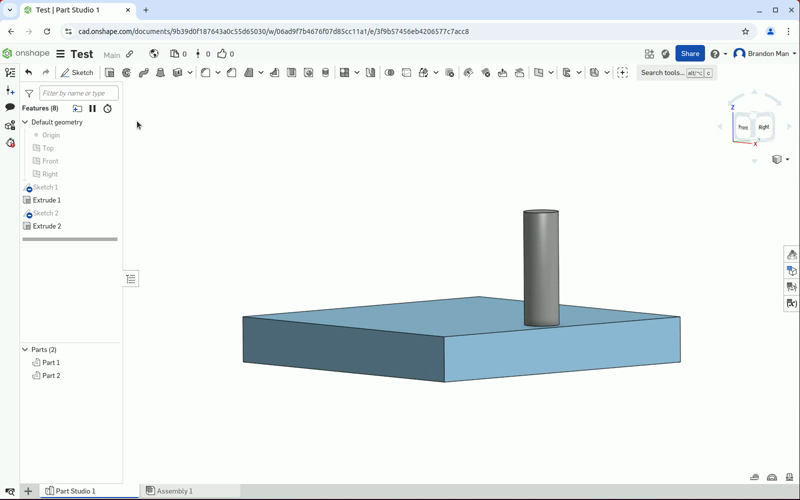
key(down, 3)
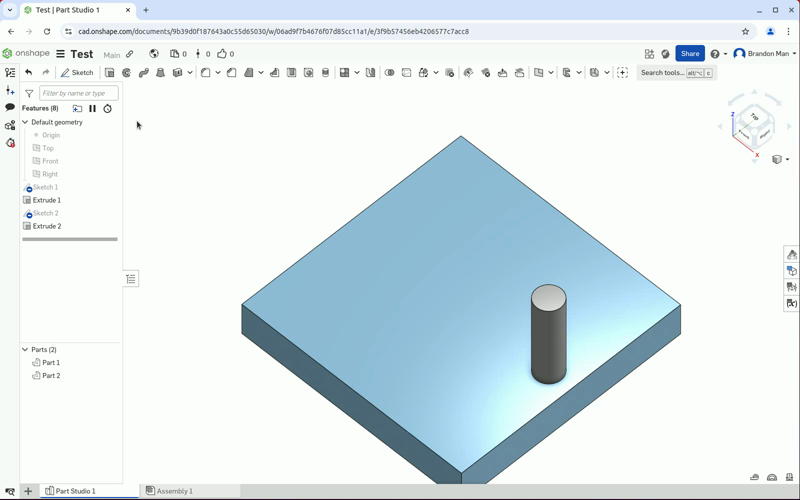
mouse_move(73, 189)
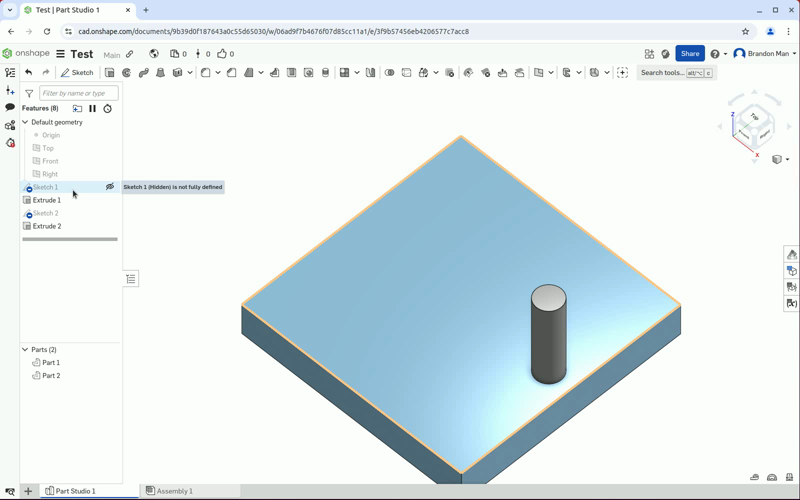
click(73, 189)